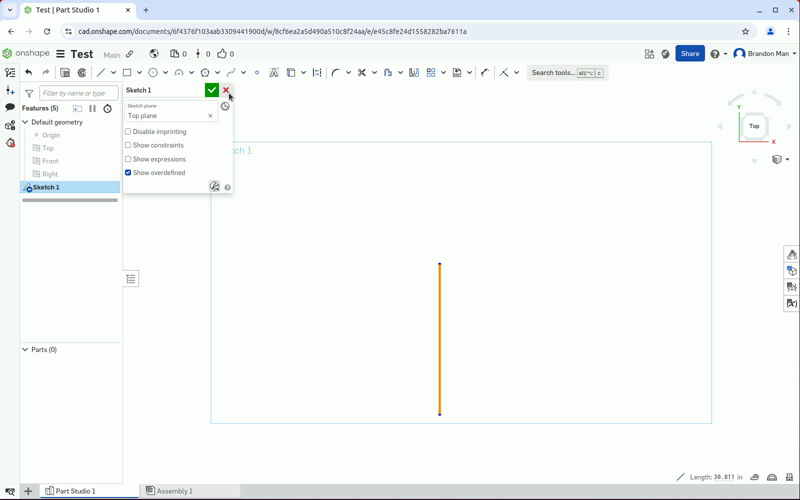
key(shift+h)
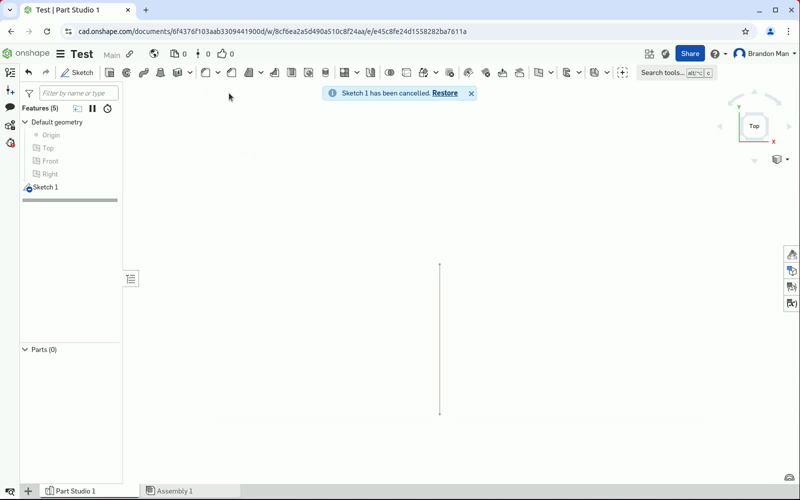
key(shift+s)
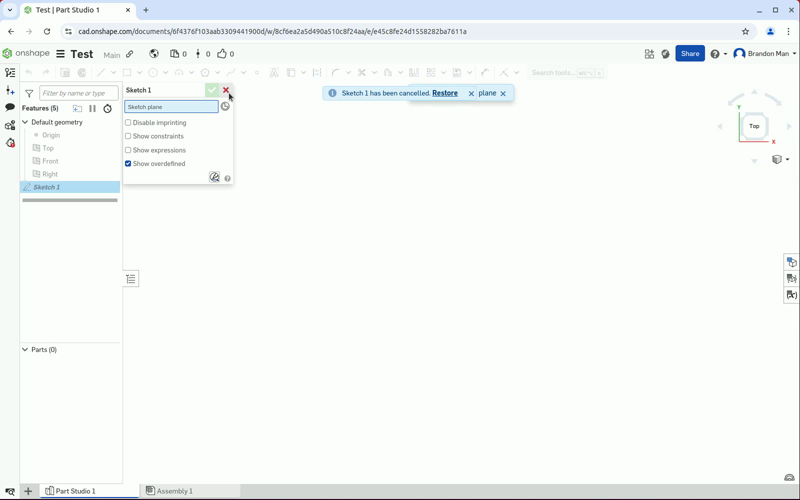
mouse_move(73, 150)
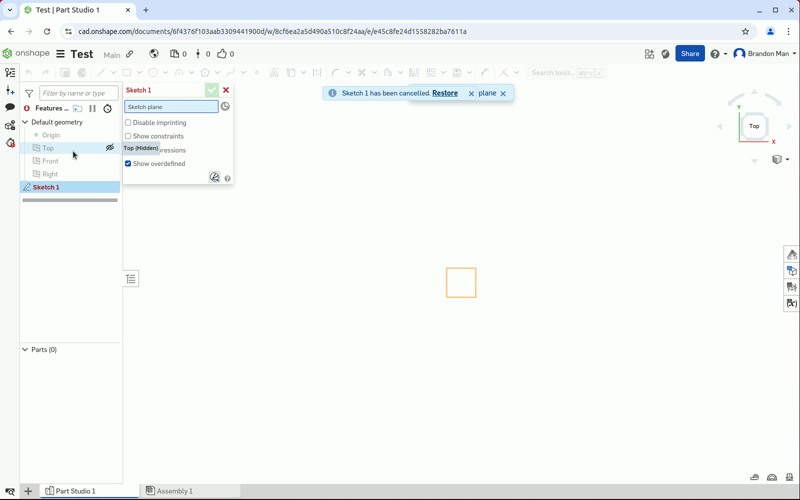
click(73, 150)
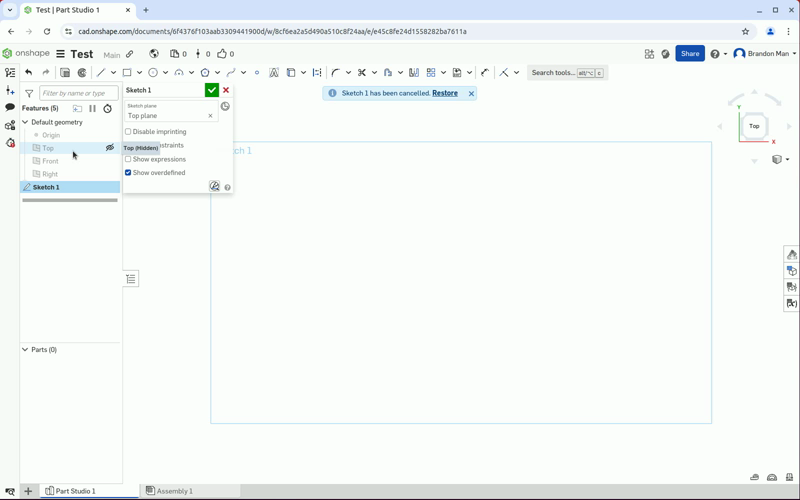
mouse_move(73, 352)
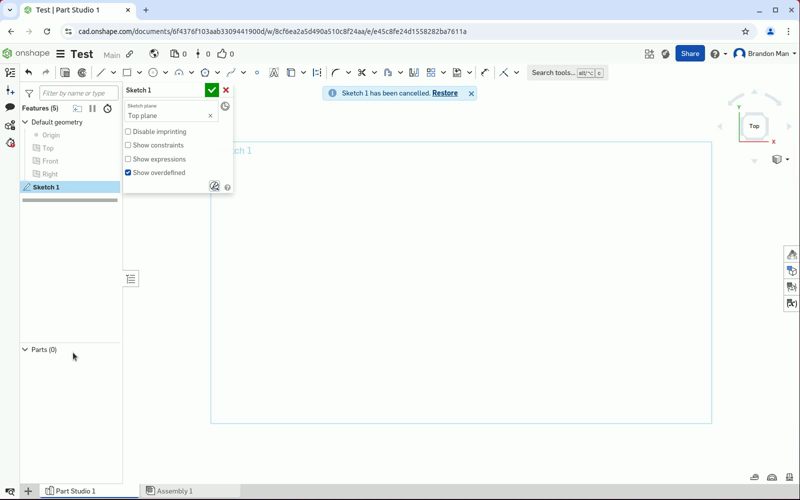
key(y)
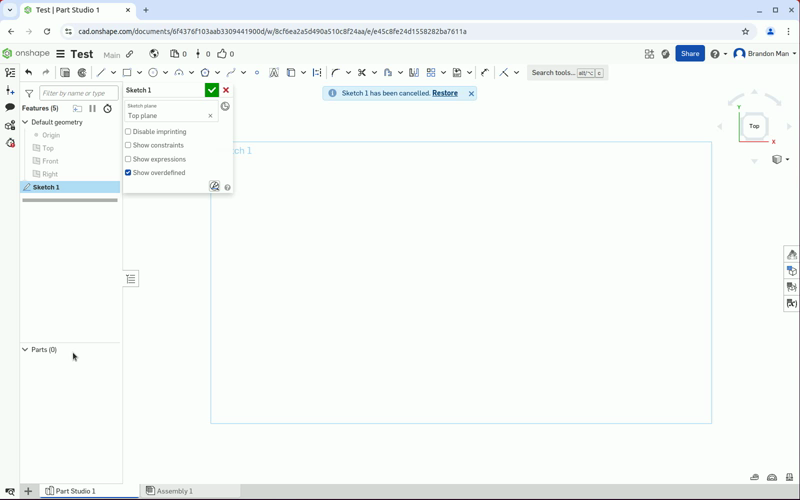
key(l)
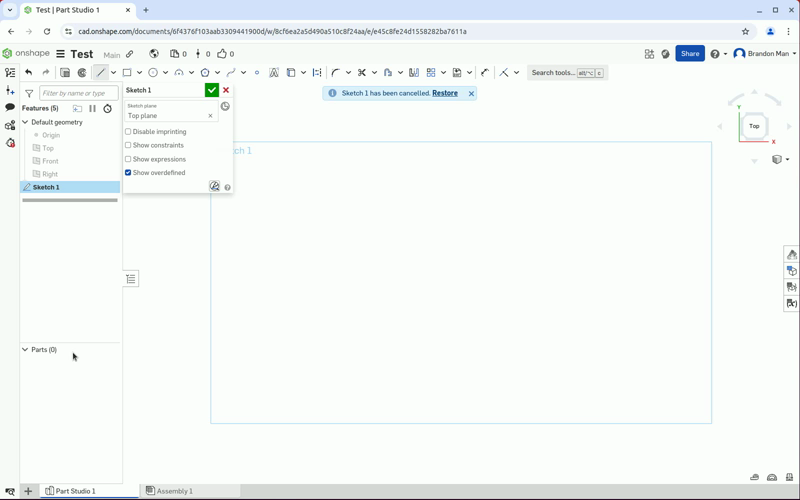
key_down(shift)
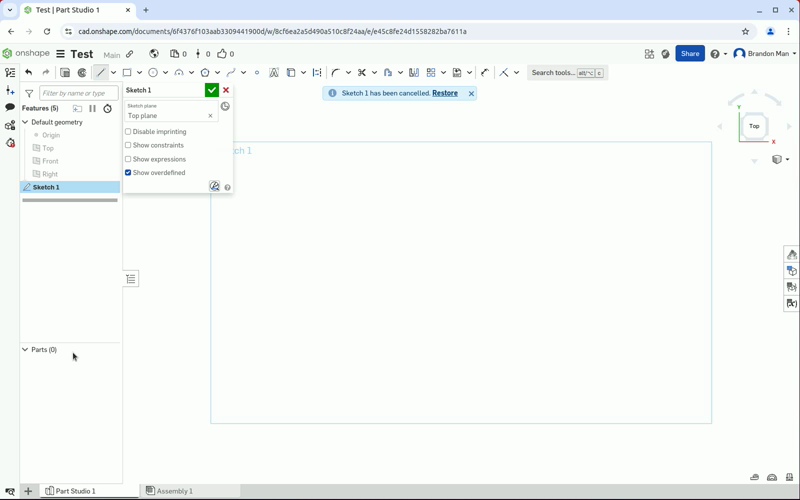
mouse_move(349, 282)
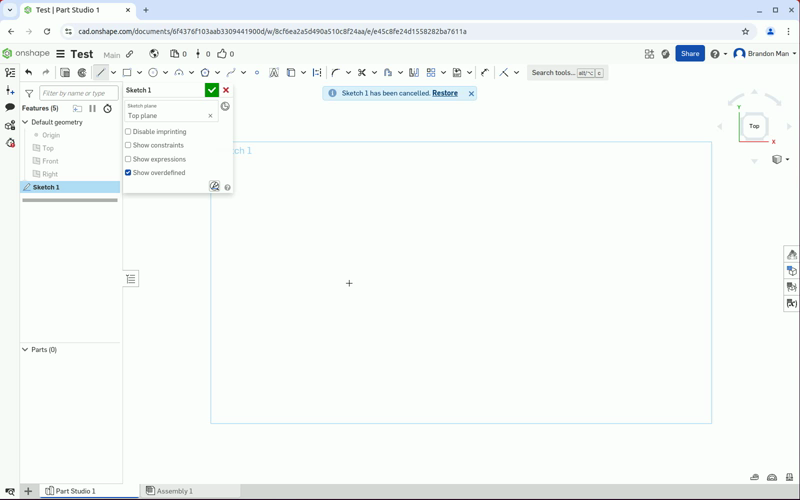
click(349, 282)
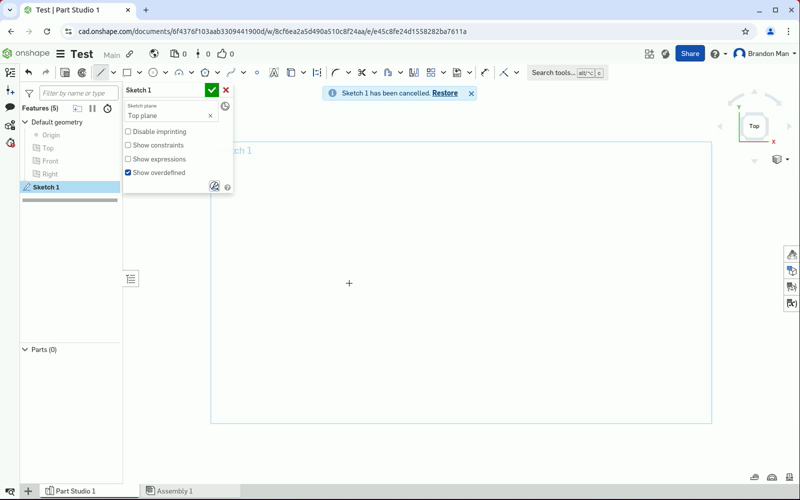
key_up(shift)
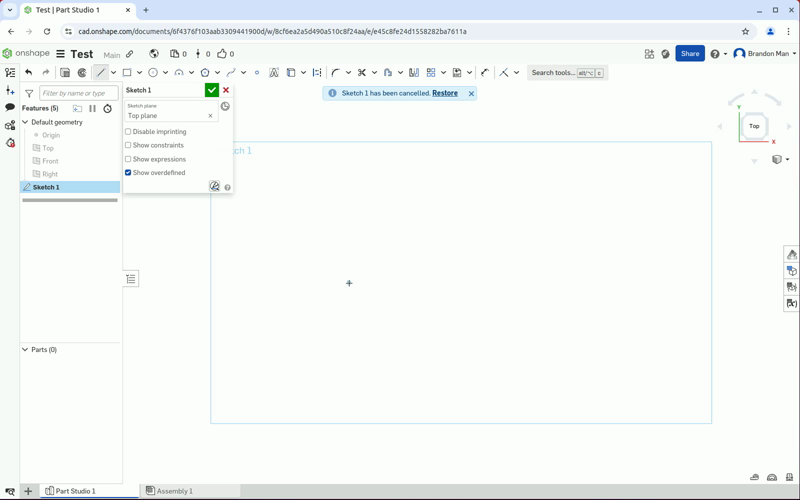
key_down(shift)
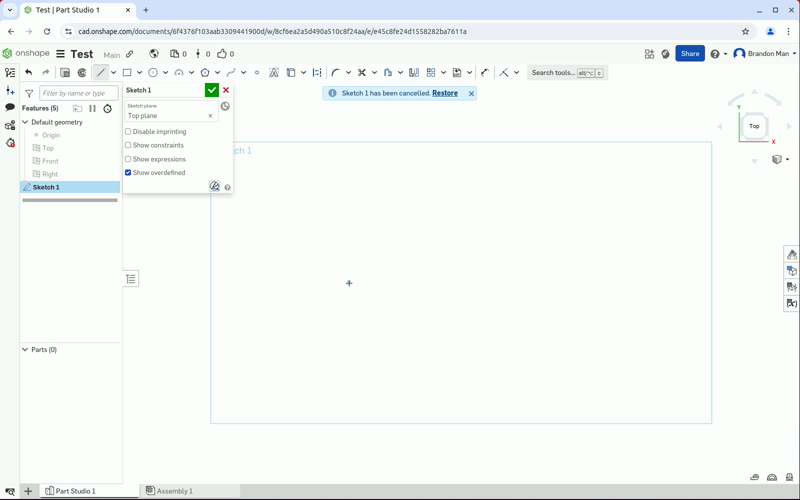
mouse_move(405, 378)
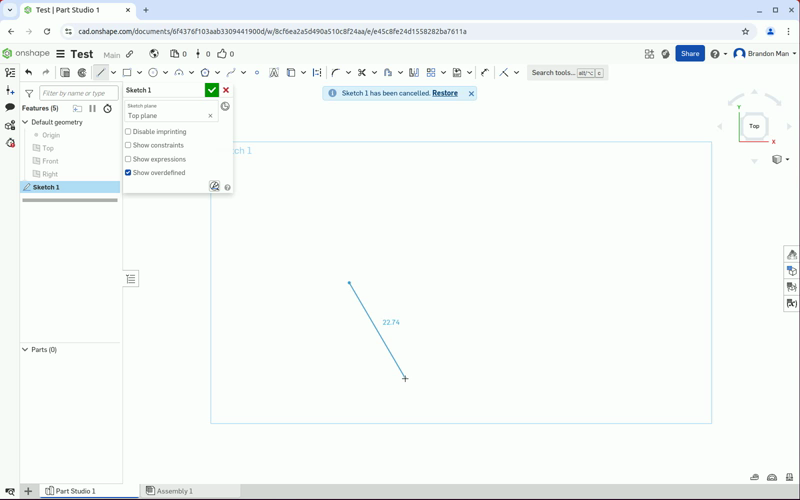
click(405, 378)
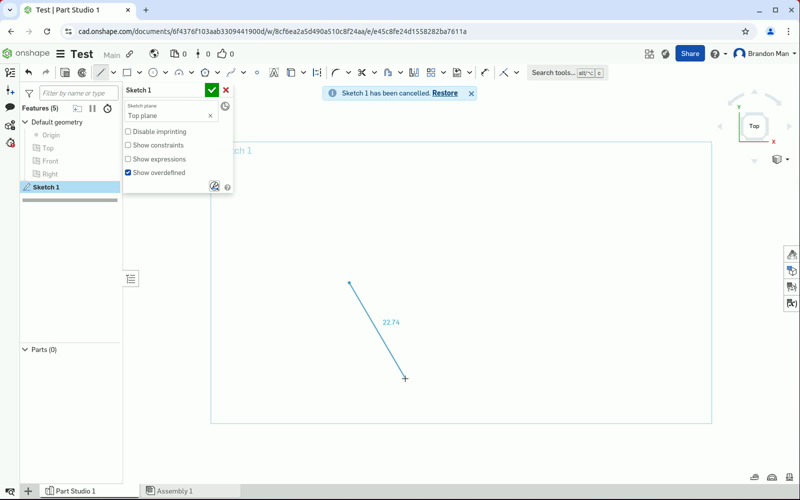
key_up(shift)
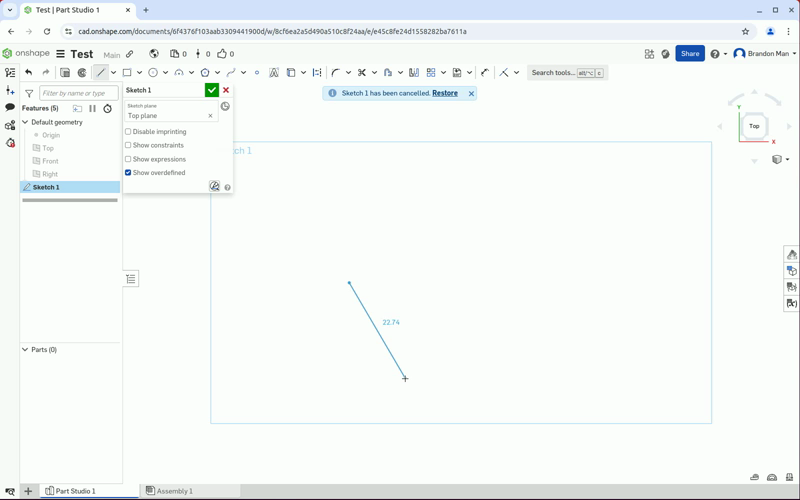
key_down(shift)
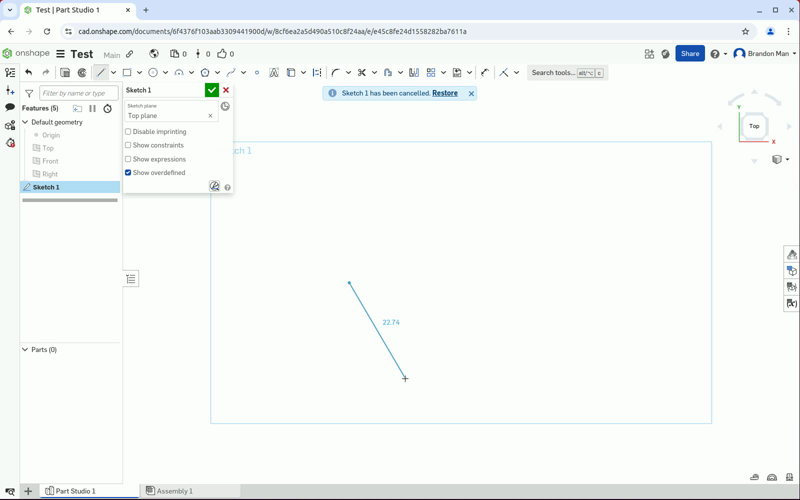
mouse_move(514, 378)
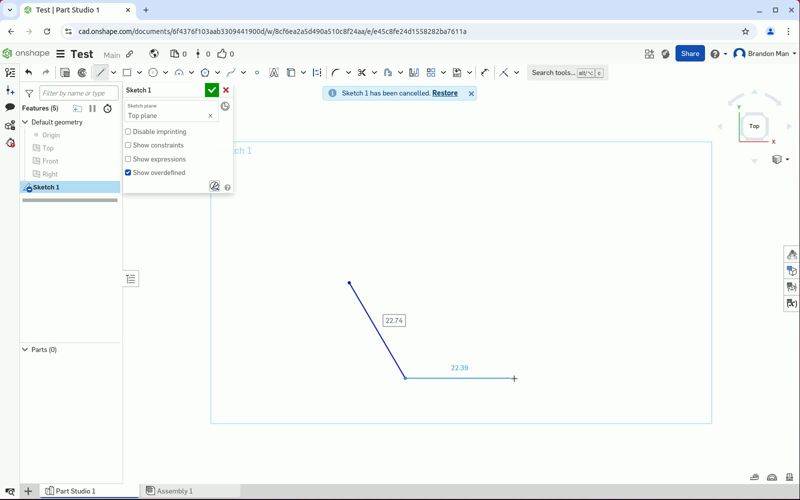
click(514, 378)
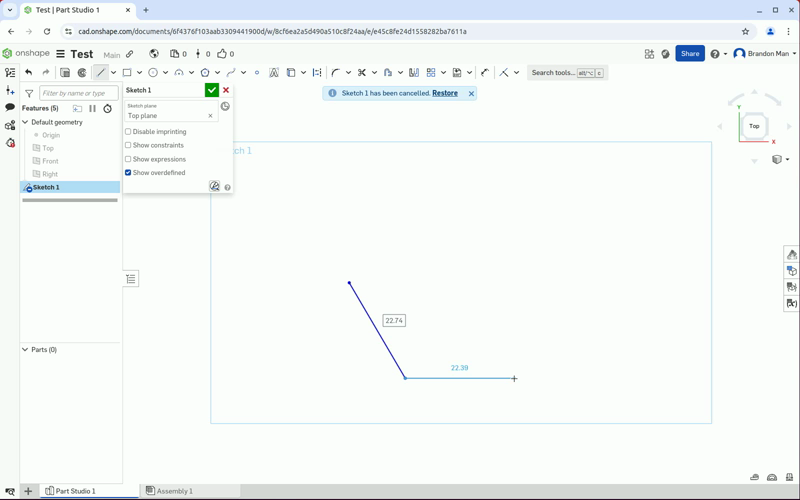
key_up(shift)
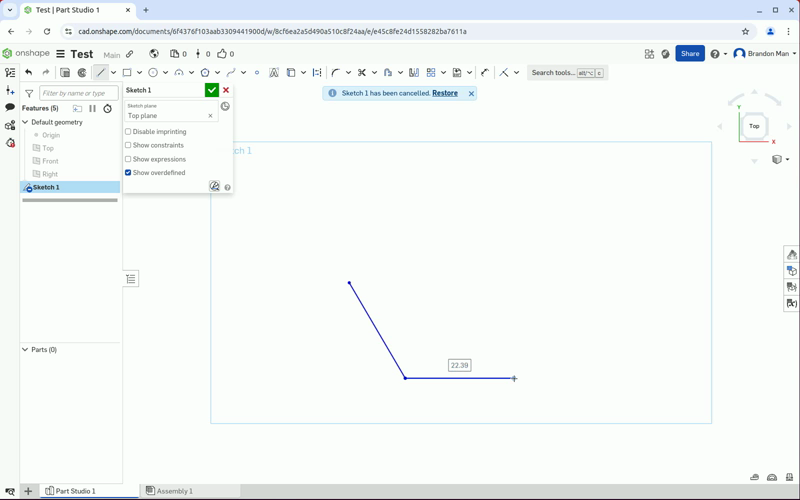
key_down(shift)
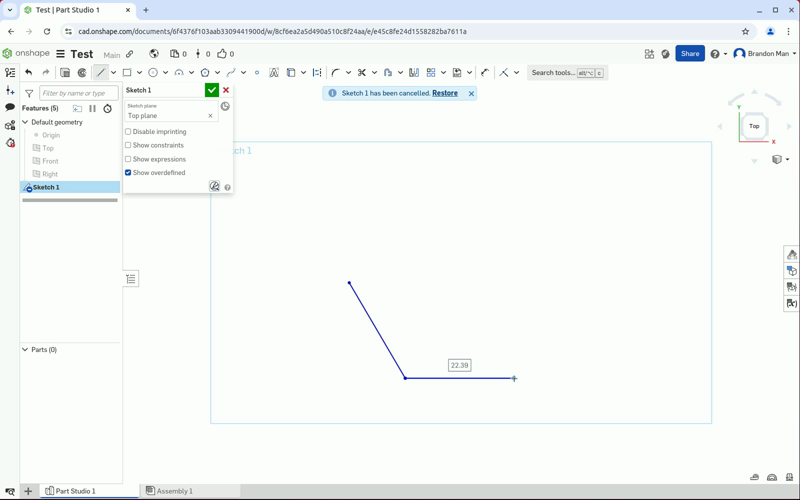
mouse_move(569, 282)
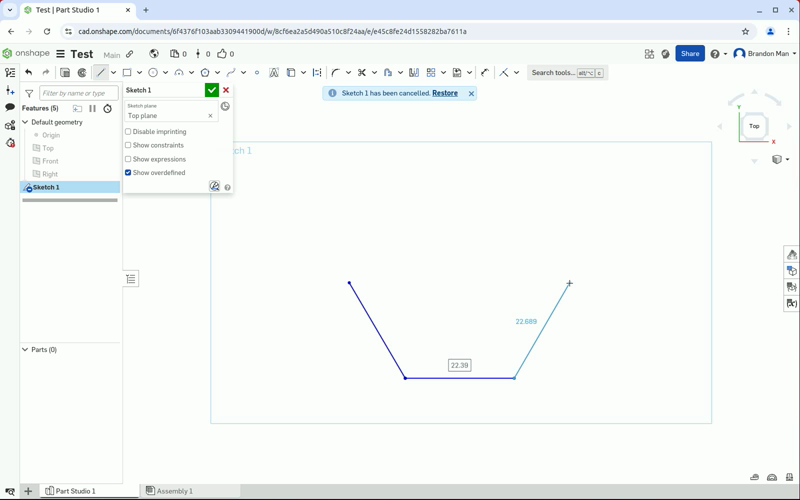
click(569, 282)
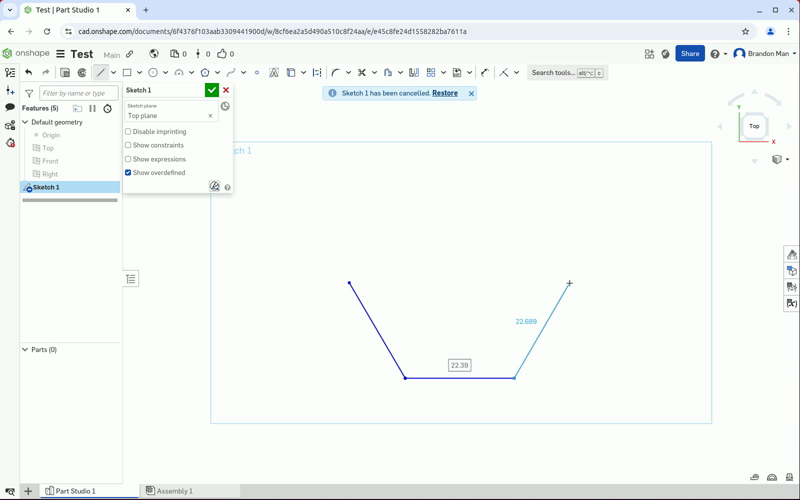
key_up(shift)
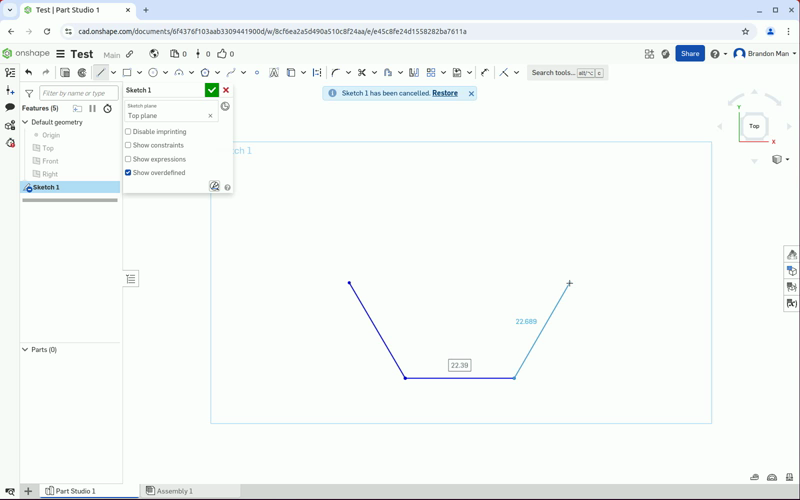
key_down(shift)
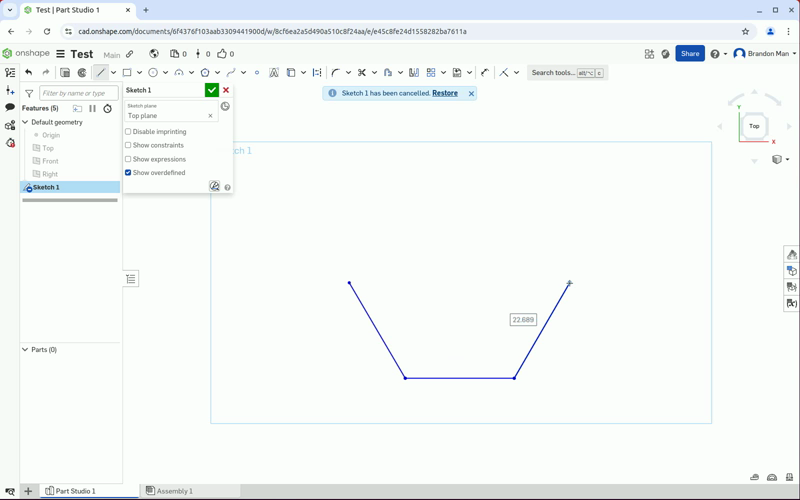
mouse_move(514, 187)
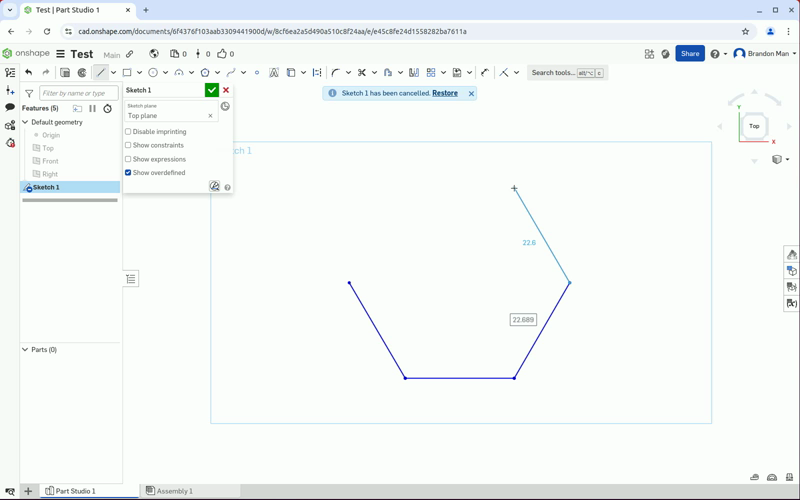
click(514, 187)
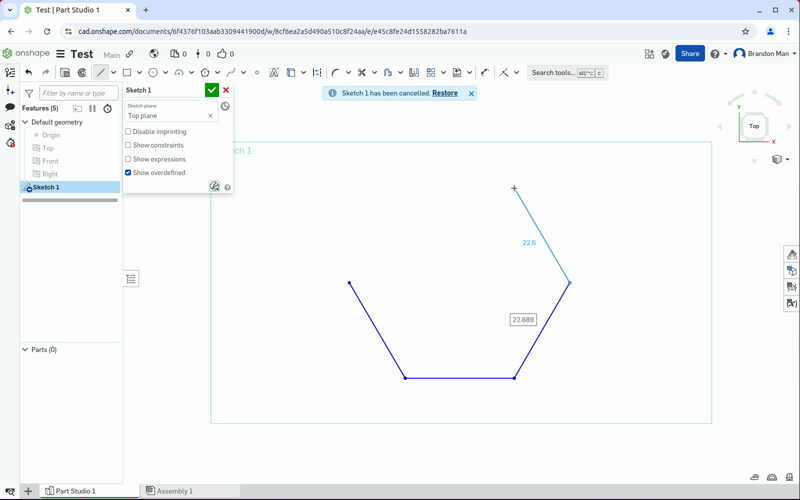
key_up(shift)
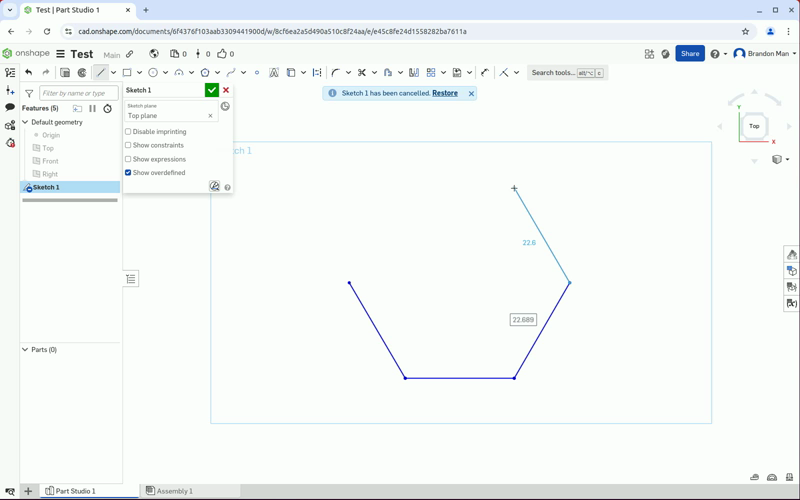
key_down(shift)
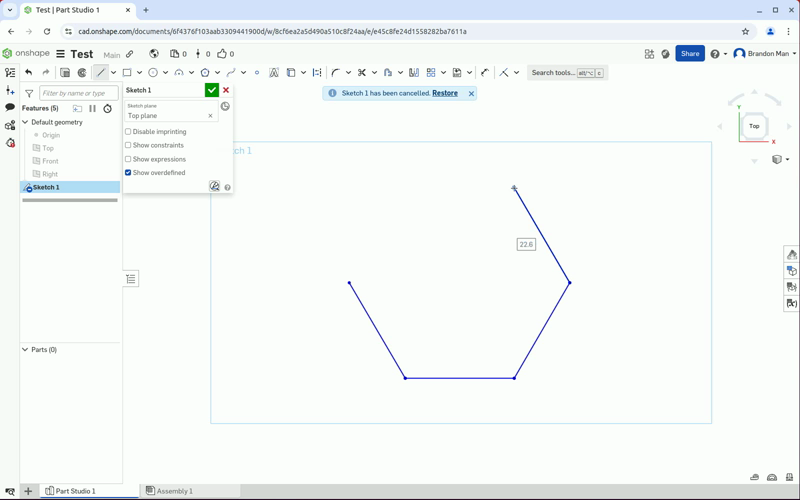
mouse_move(405, 187)
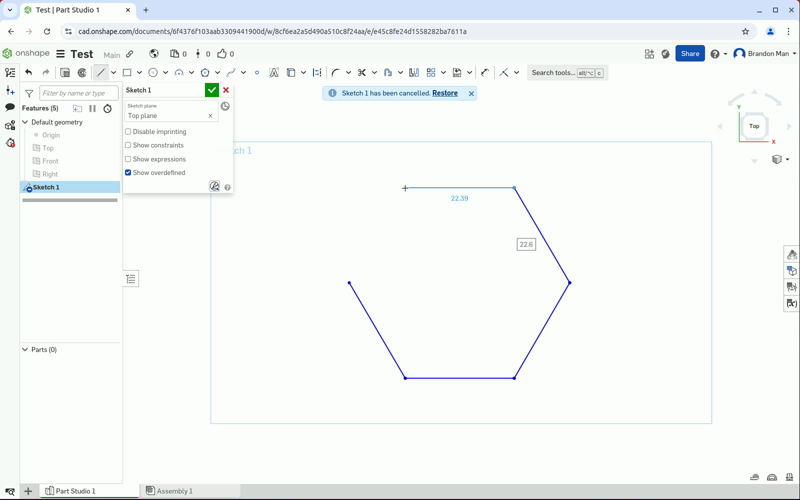
click(405, 187)
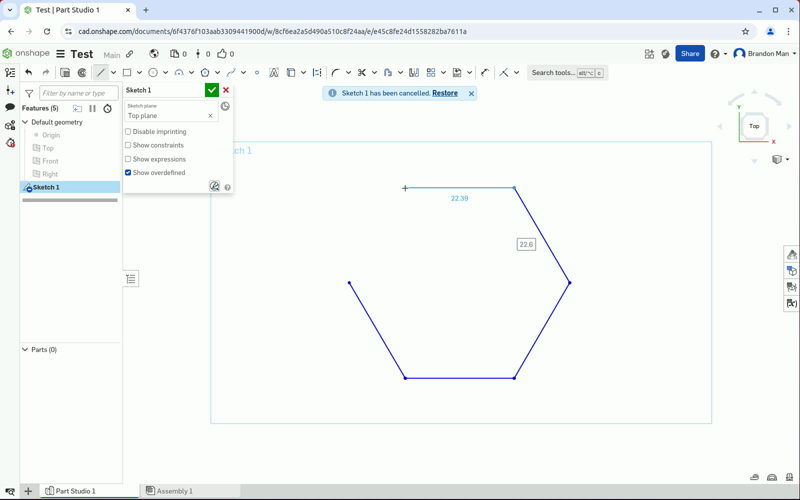
key_up(shift)
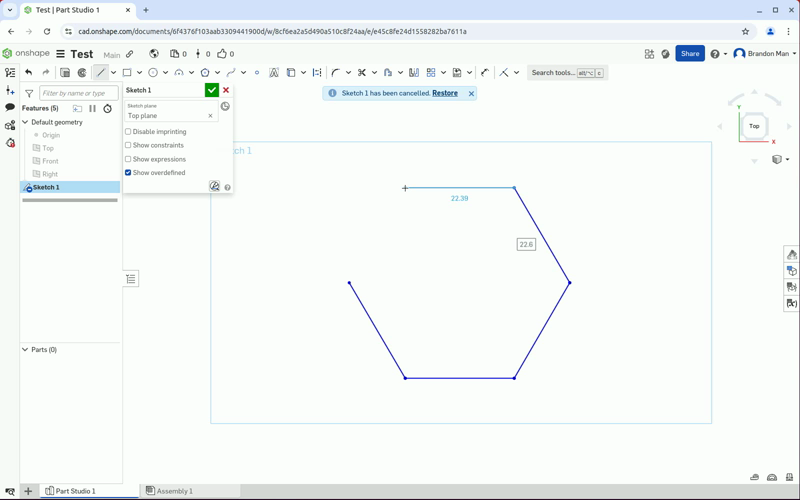
key_down(shift)
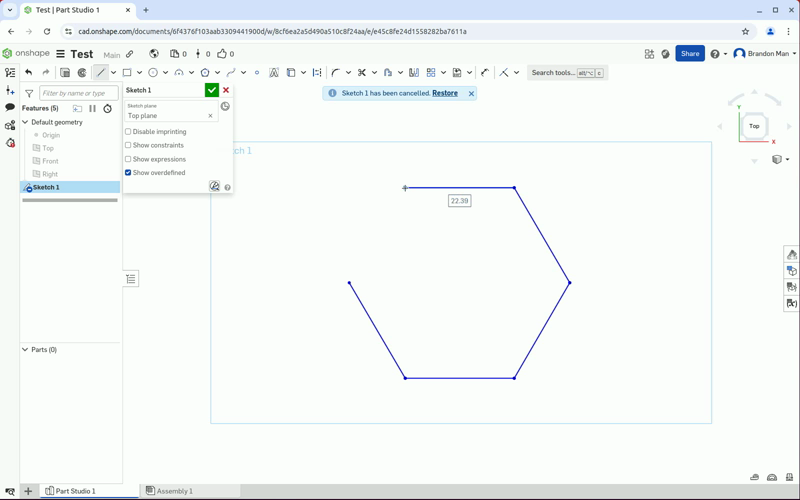
mouse_move(349, 282)
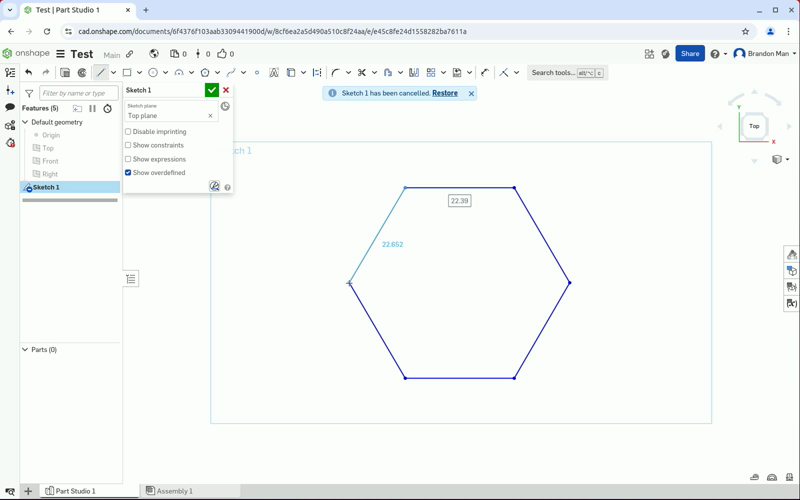
key_up(shift)
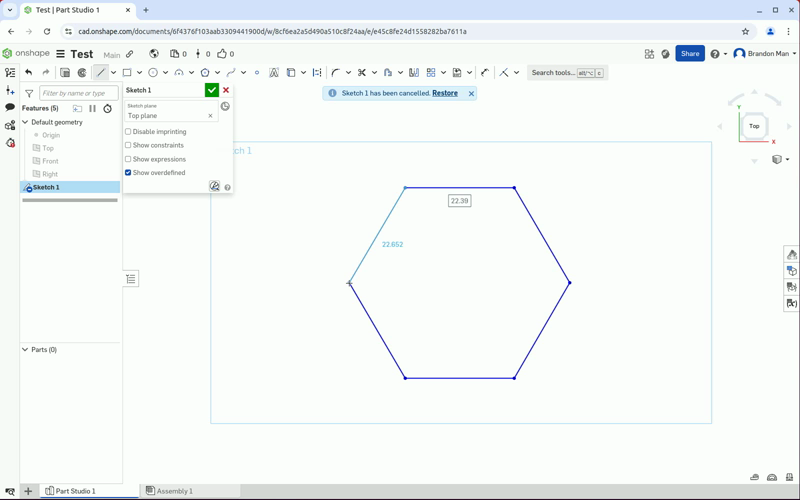
click(349, 282)
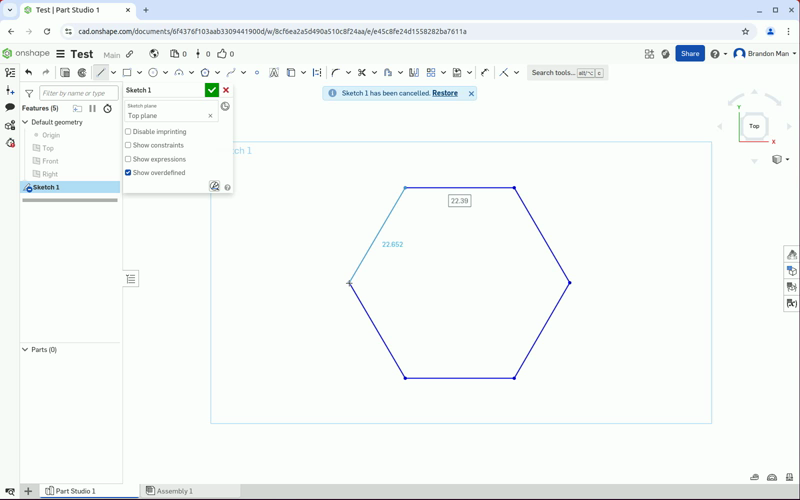
key(esc)
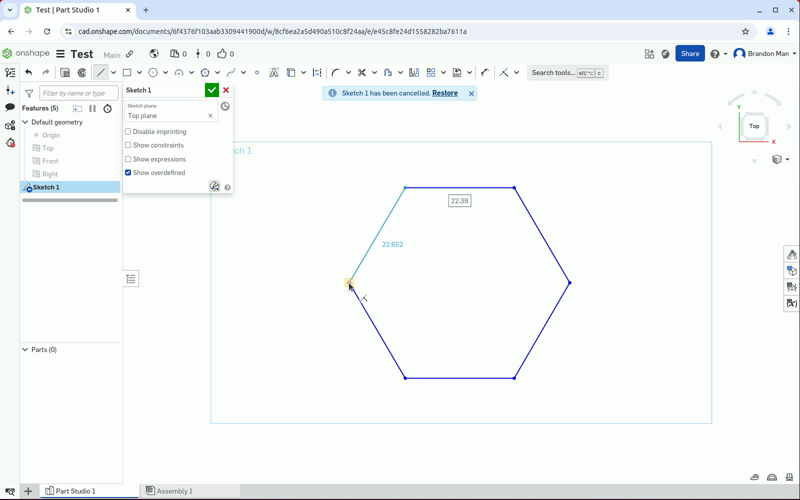
mouse_move(516, 283)
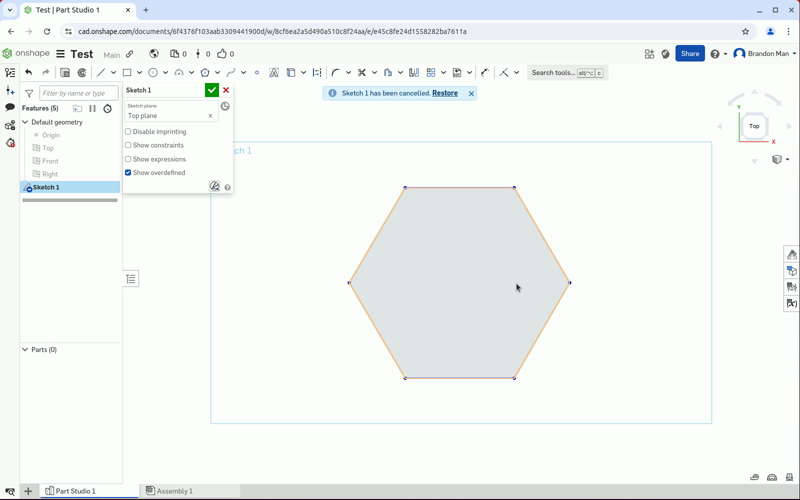
click(516, 283)
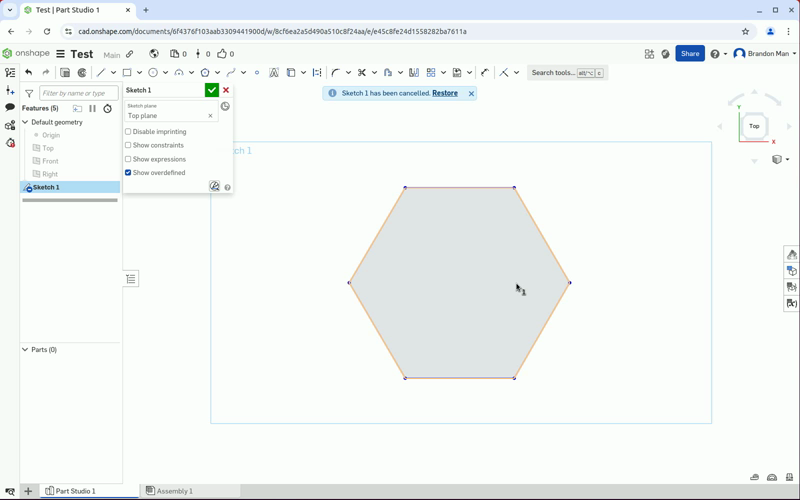
mouse_move(73, 352)
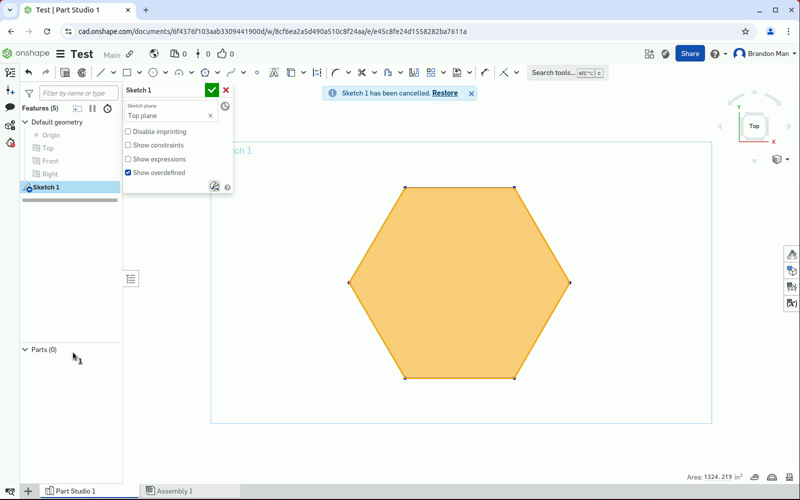
key(shift+y)
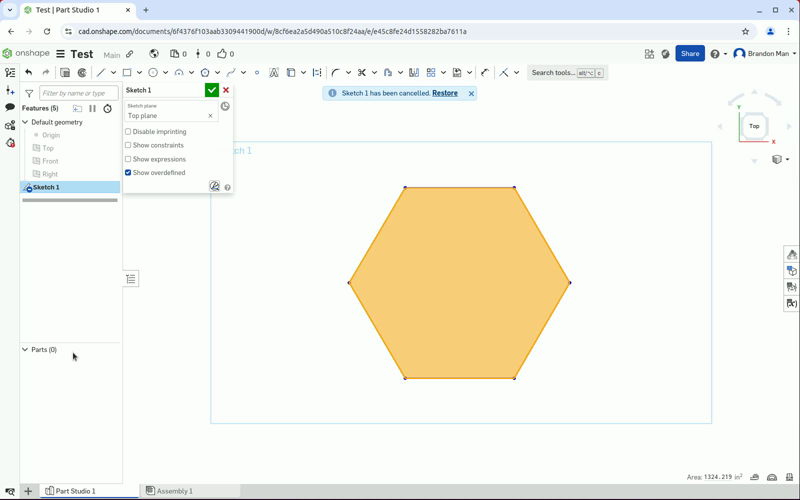
key(shift+e)
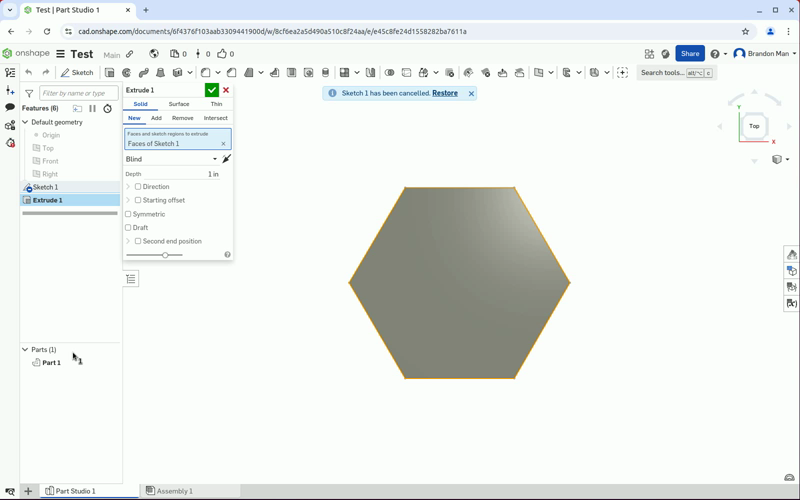
mouse_move(143, 106)
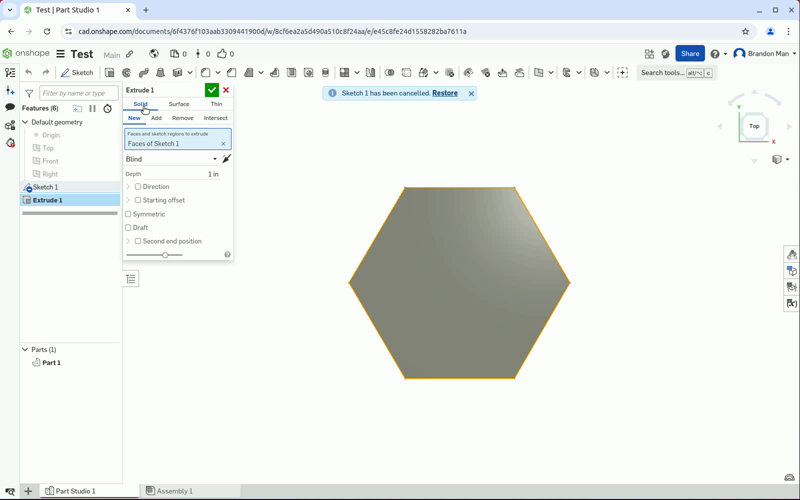
click(143, 106)
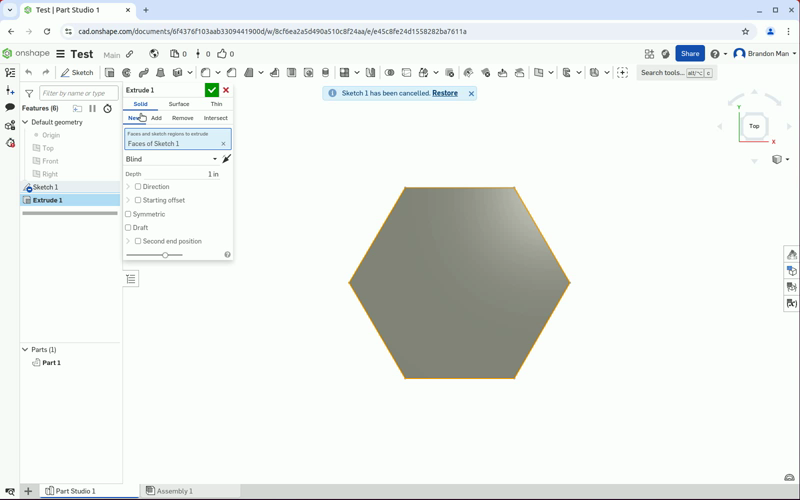
mouse_move(137, 120)
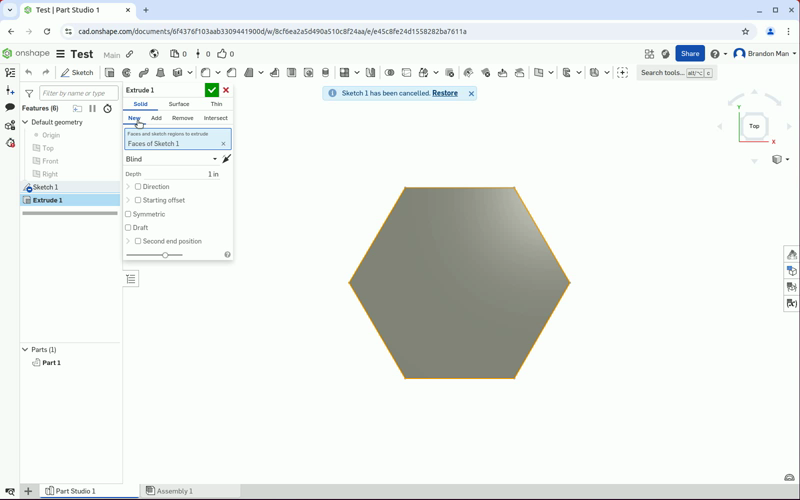
click(137, 120)
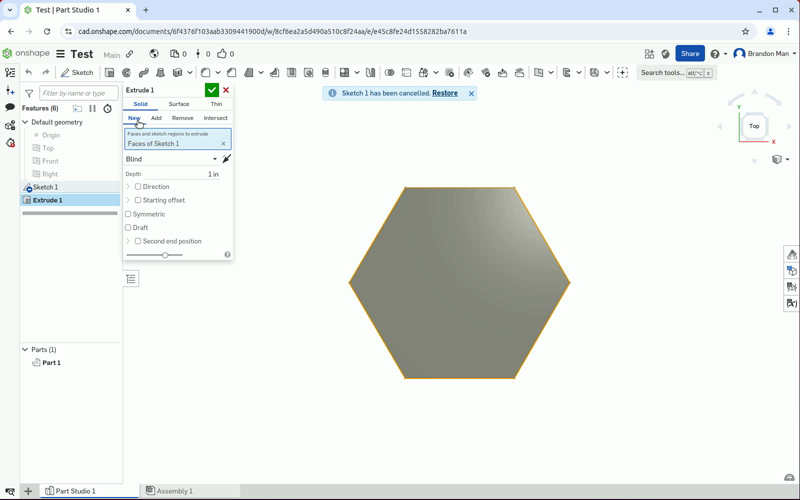
key(tab, 4)
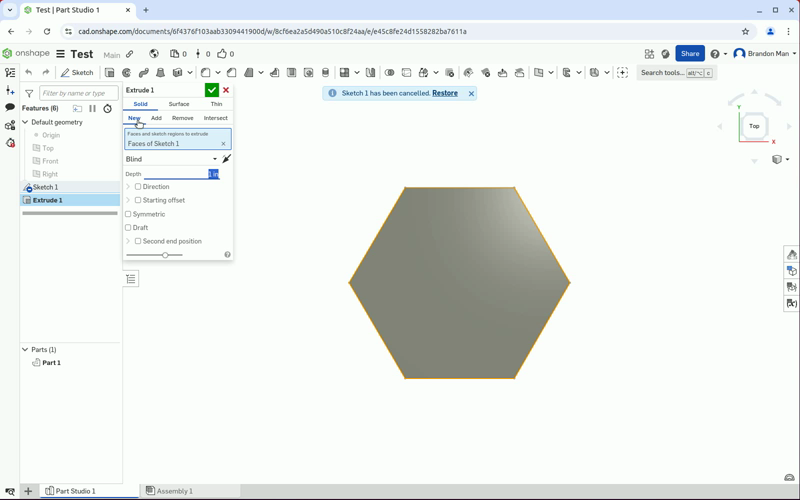
text(15.405)
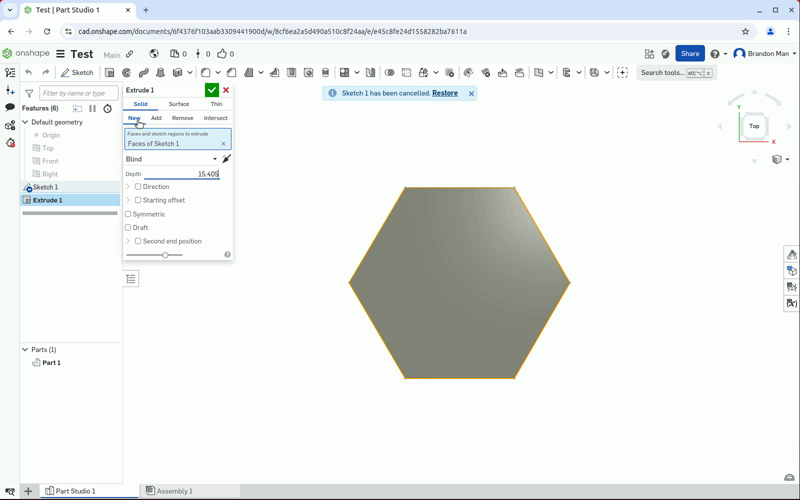
key(enter)
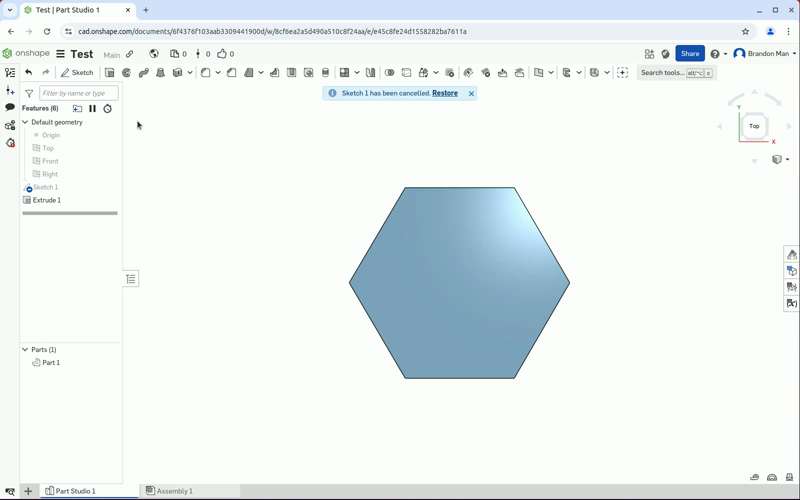
key(shift+h)
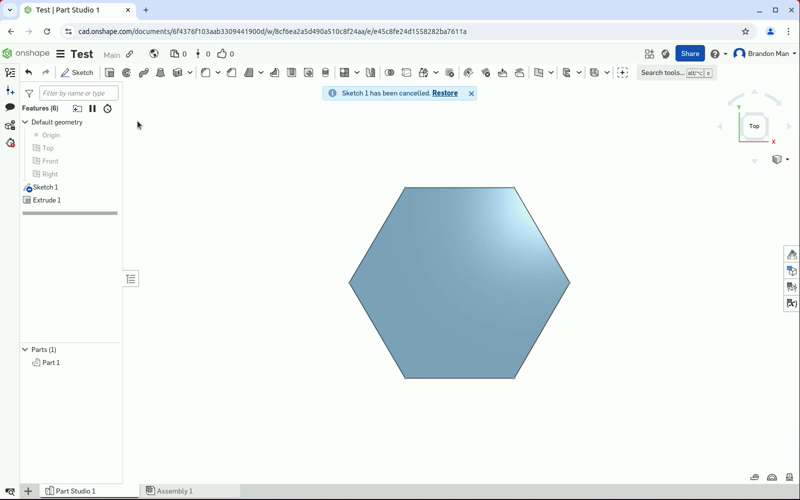
key(shift+h)
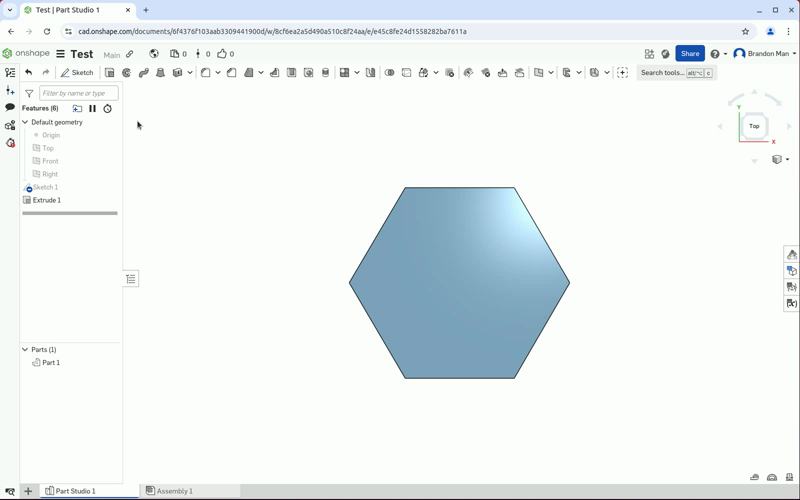
mouse_move(73, 189)
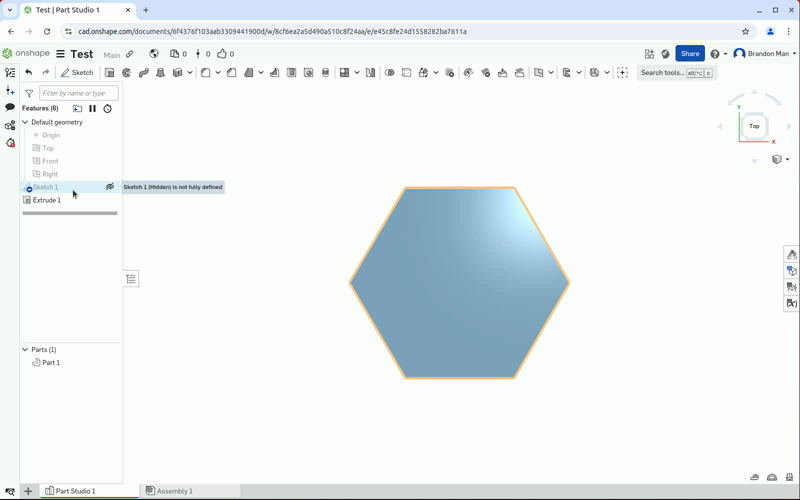
click(73, 189)
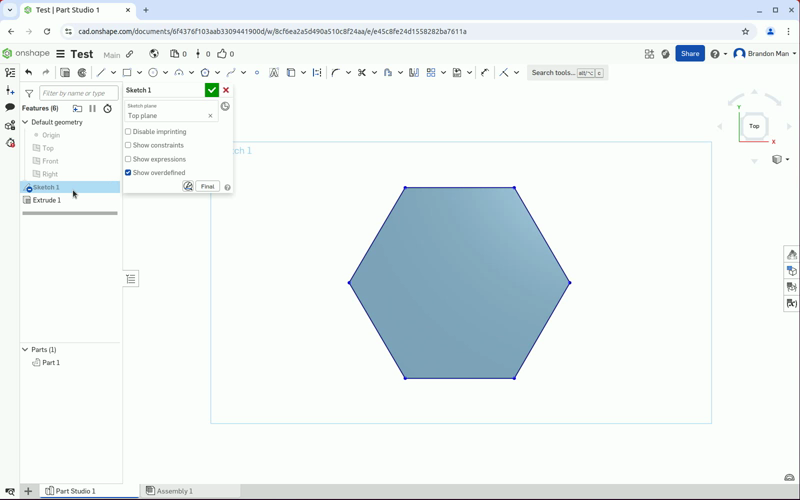
mouse_move(229, 92)
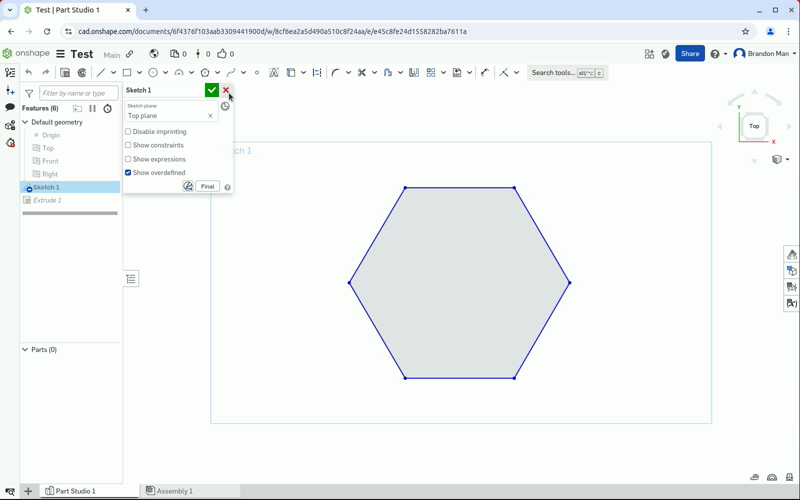
click(229, 92)
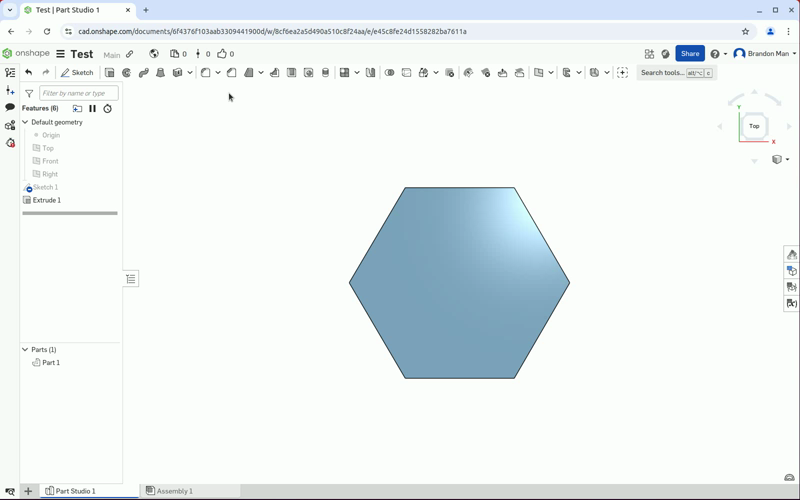
mouse_move(541, 75)
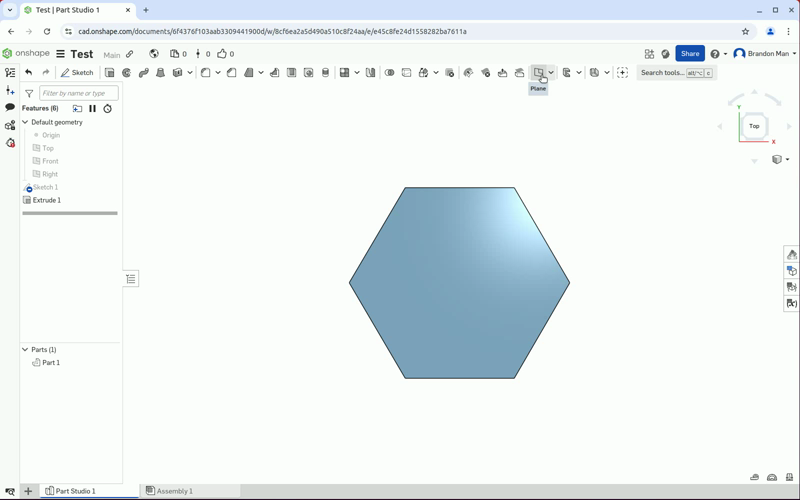
click(541, 75)
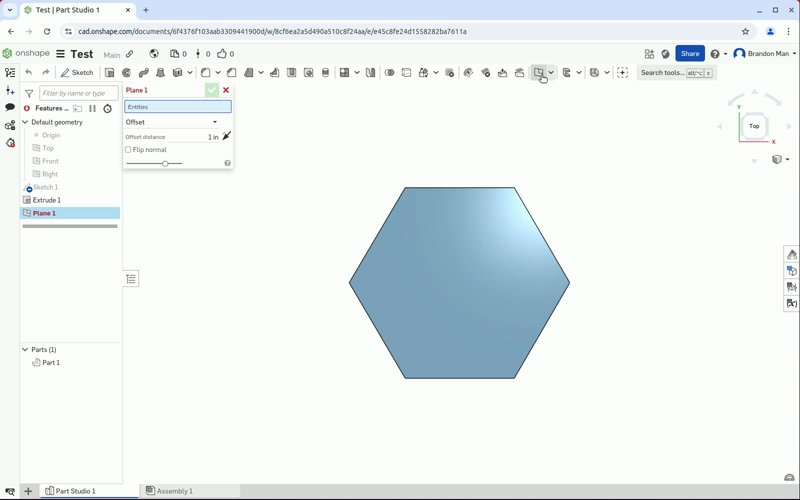
mouse_move(73, 150)
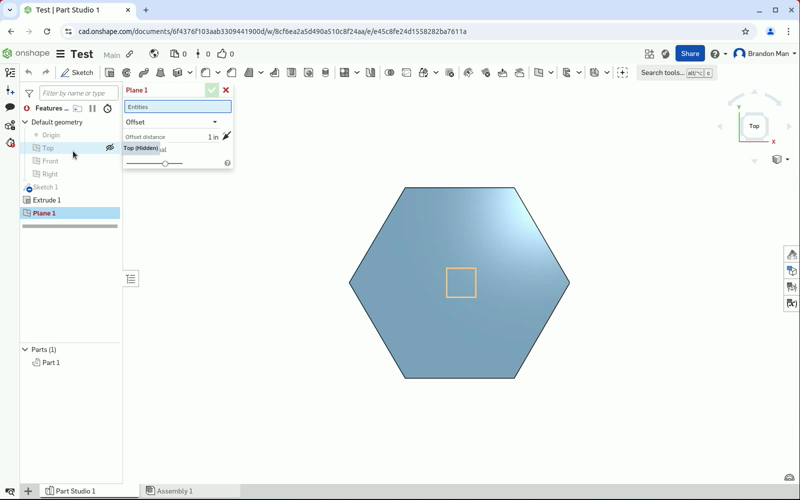
click(73, 150)
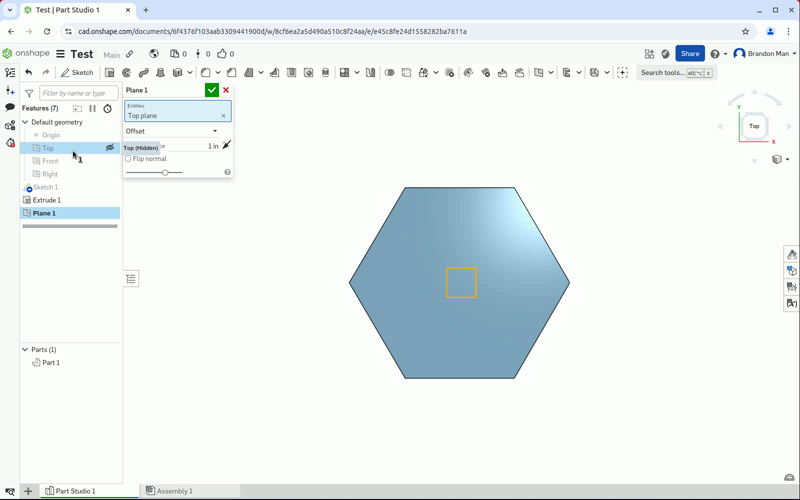
key(tab, 2)
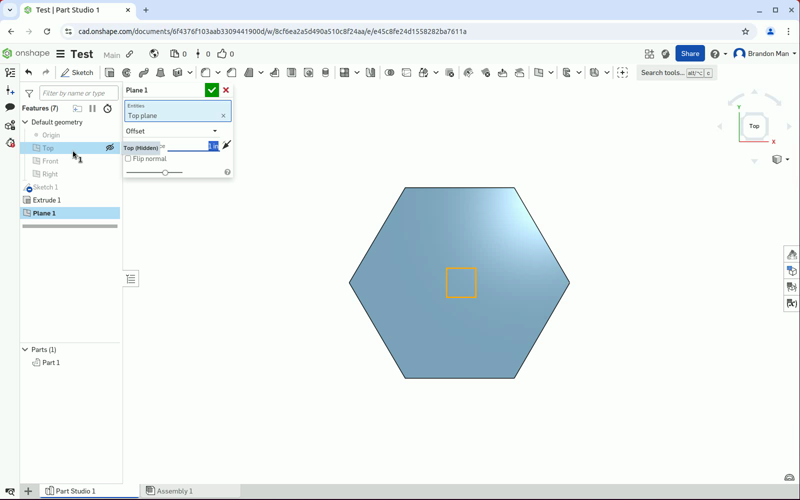
text(15.405)
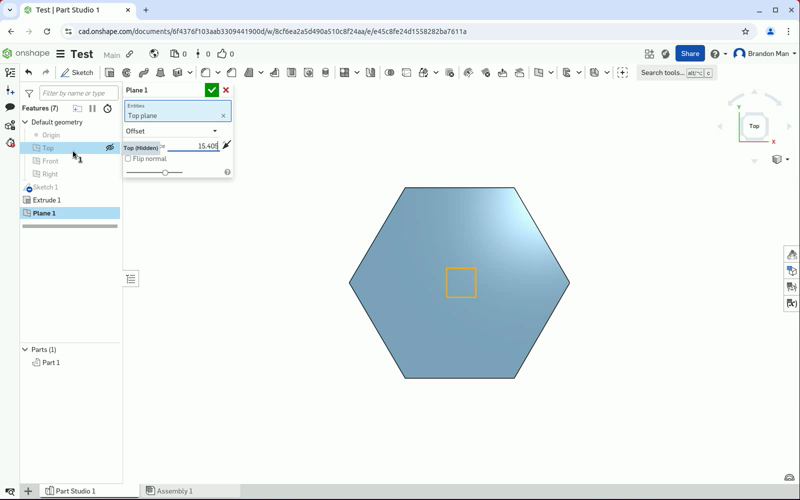
key(enter, 2)
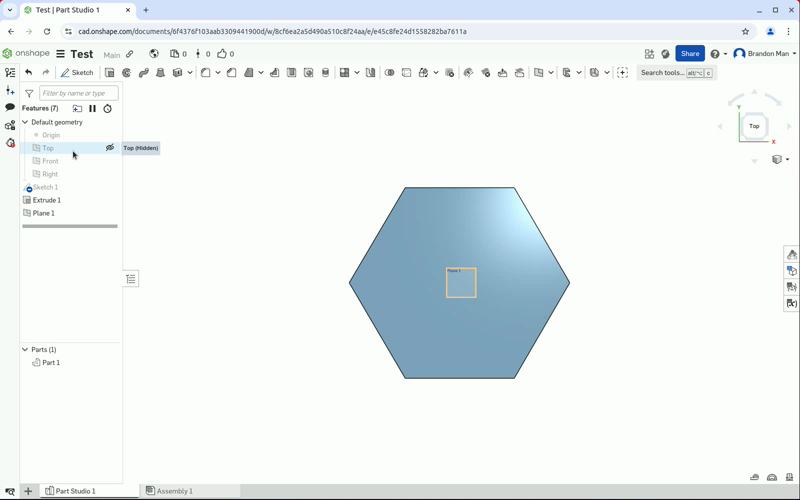
key(shift+s)
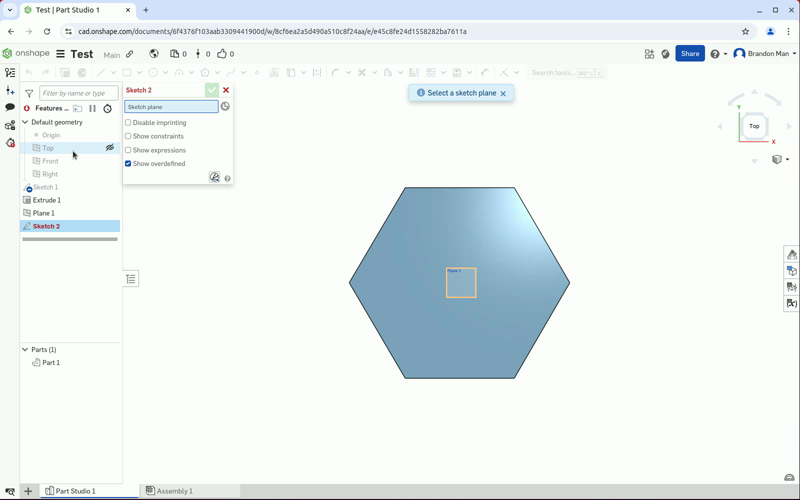
mouse_move(73, 215)
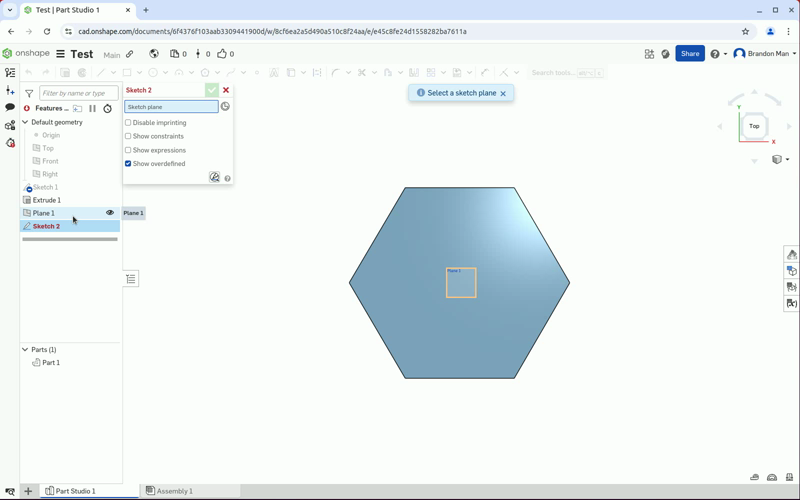
click(73, 215)
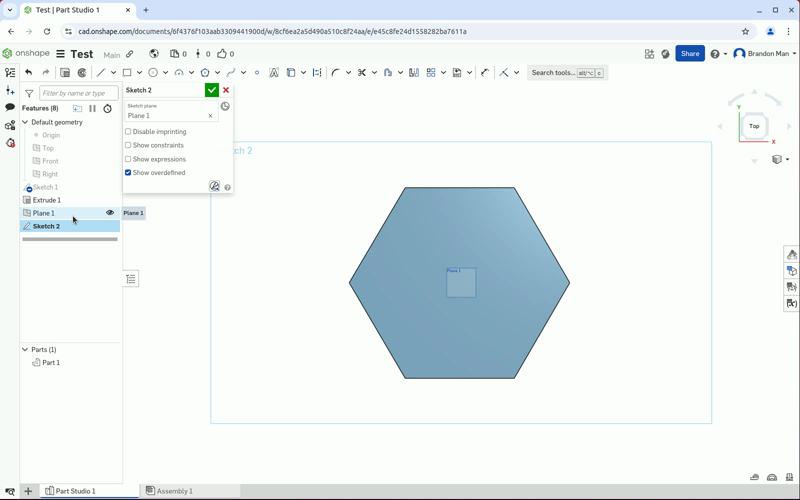
mouse_move(73, 352)
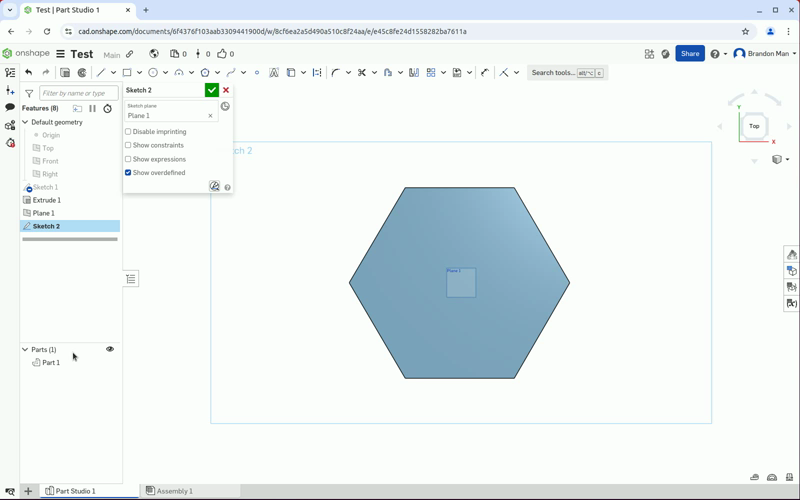
key(y)
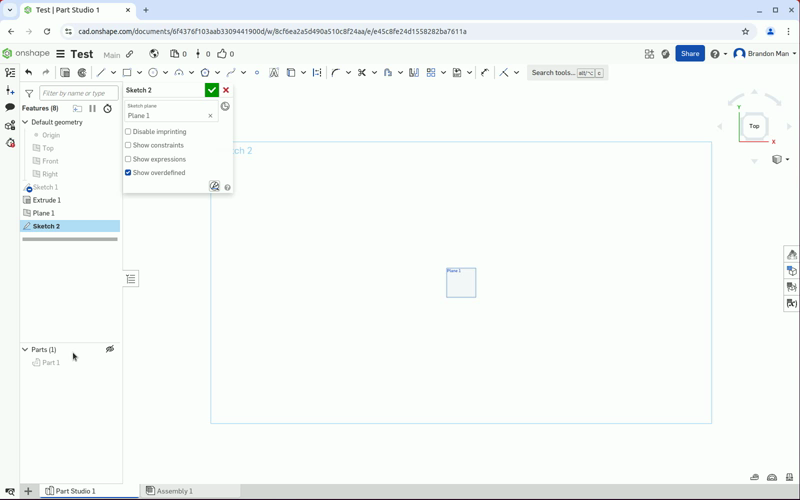
key(c)
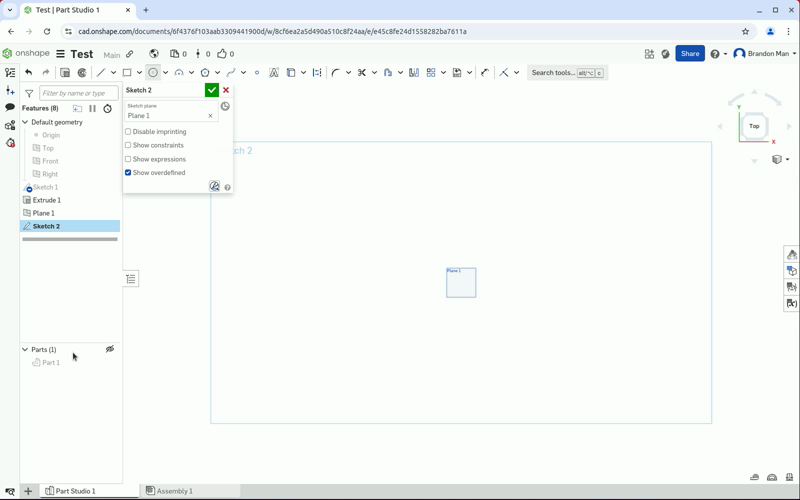
key_down(shift)
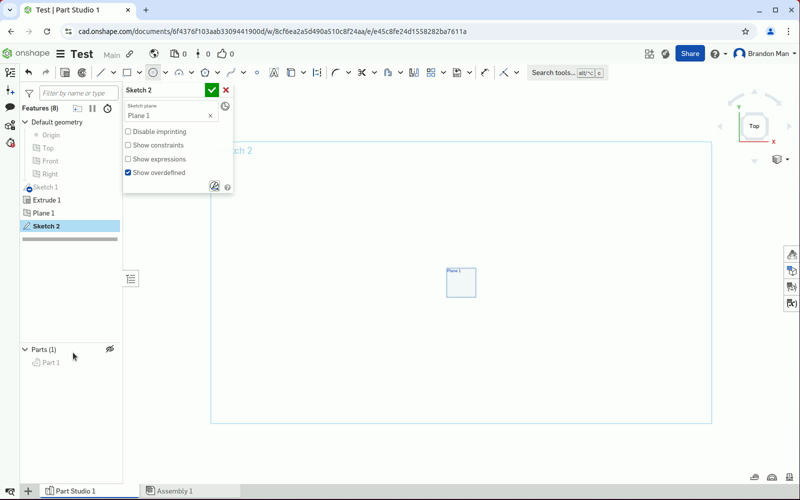
mouse_move(461, 282)
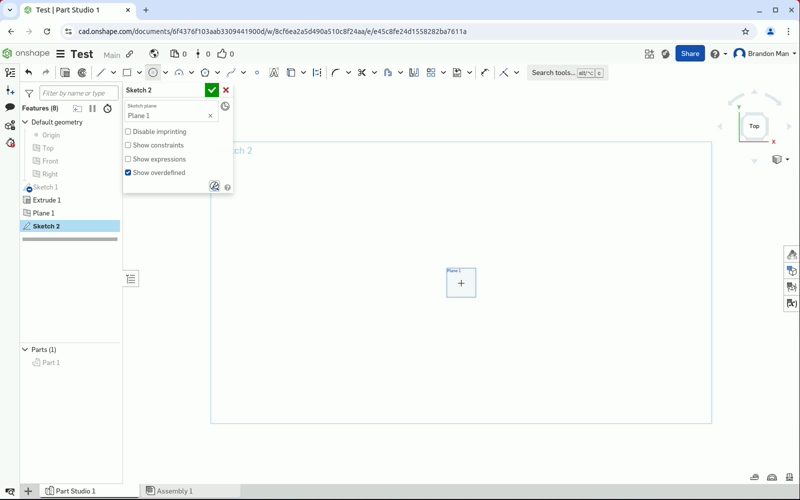
click(461, 282)
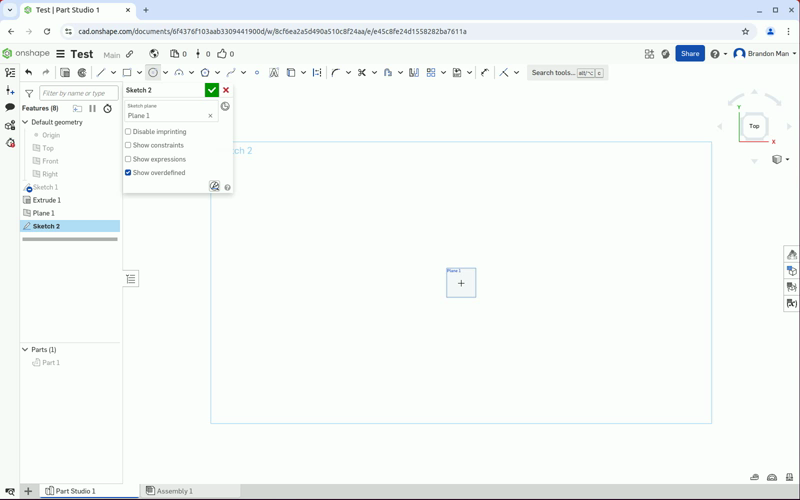
key_up(shift)
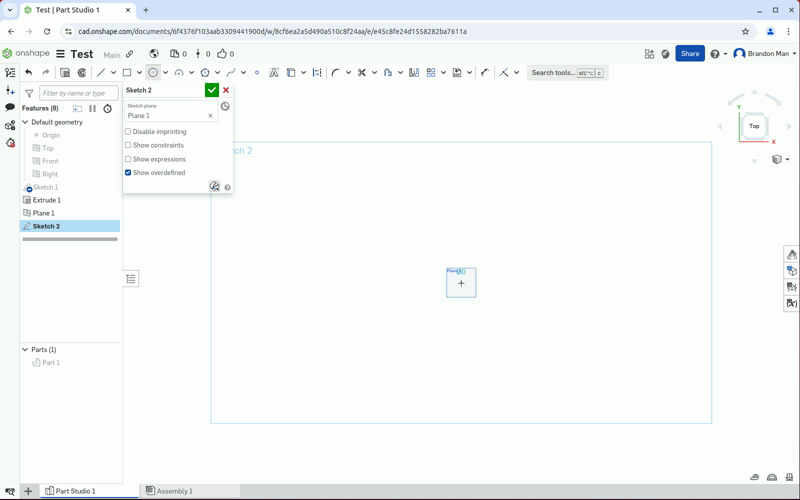
mouse_move(552, 282)
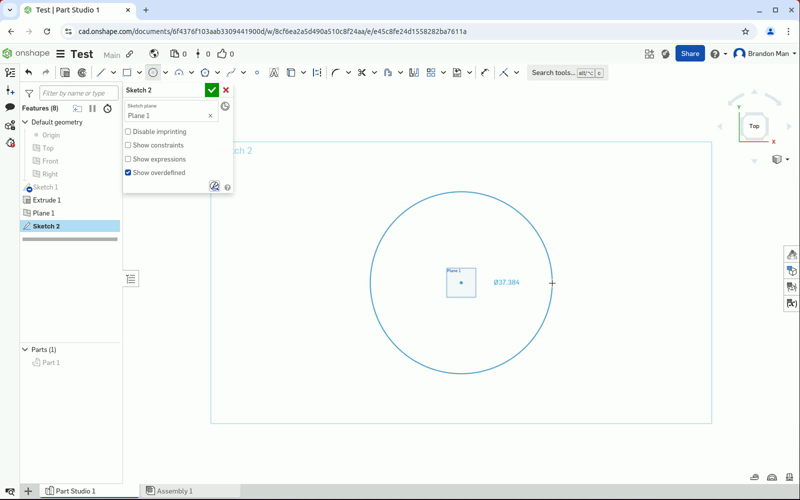
click(552, 282)
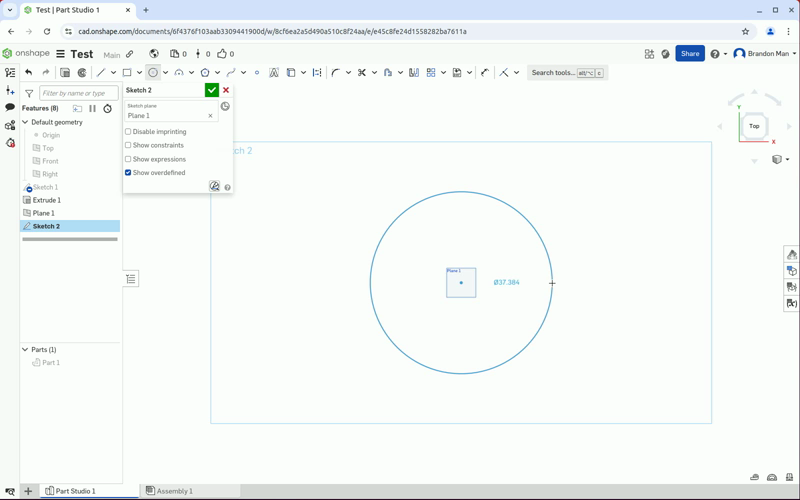
key(esc)
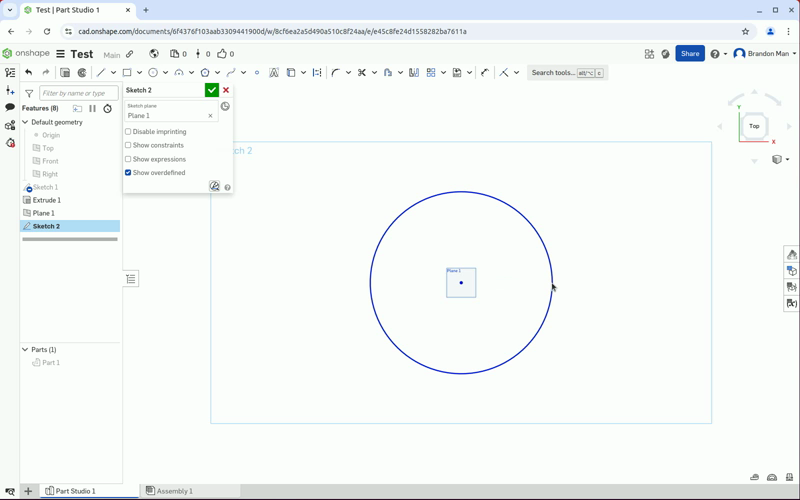
mouse_move(467, 347)
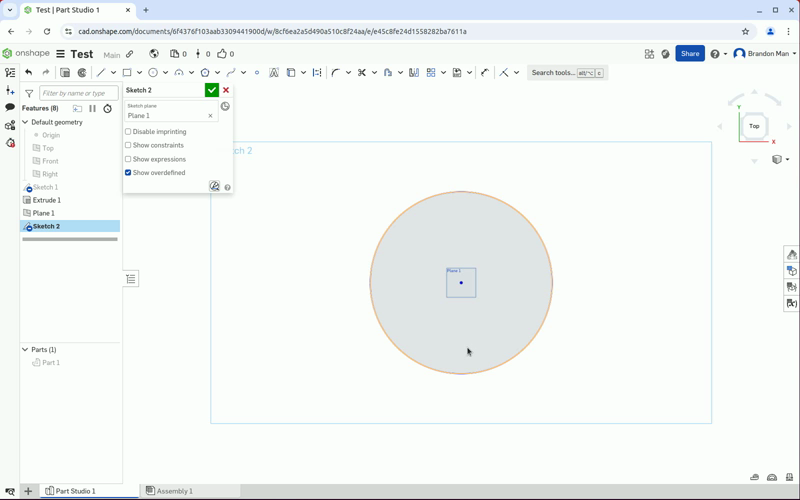
click(467, 347)
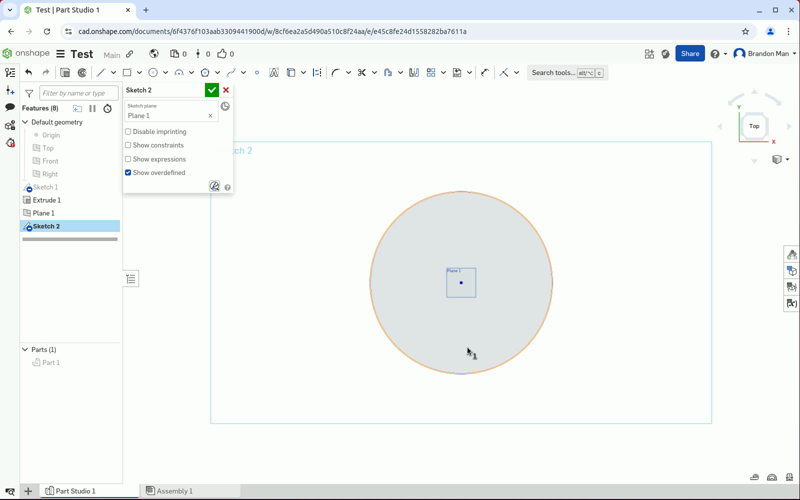
mouse_move(73, 352)
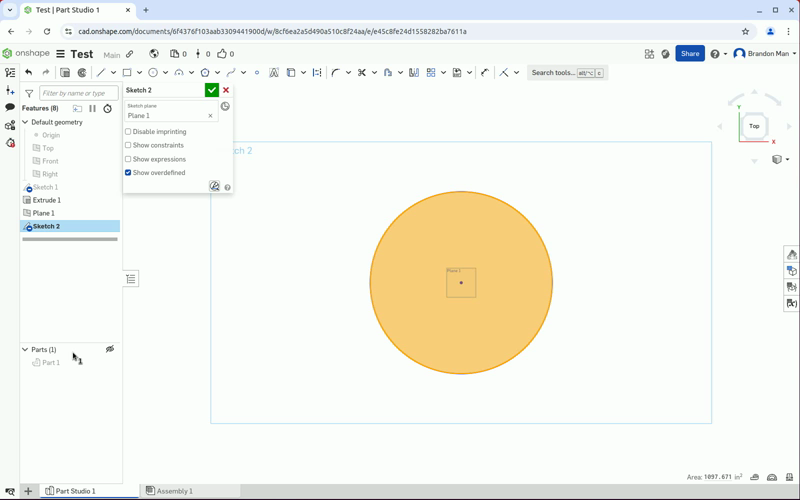
key(shift+y)
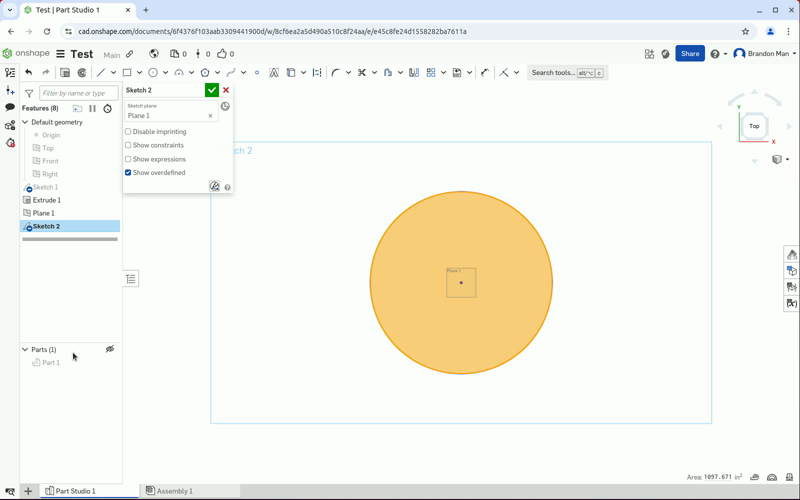
key(shift+e)
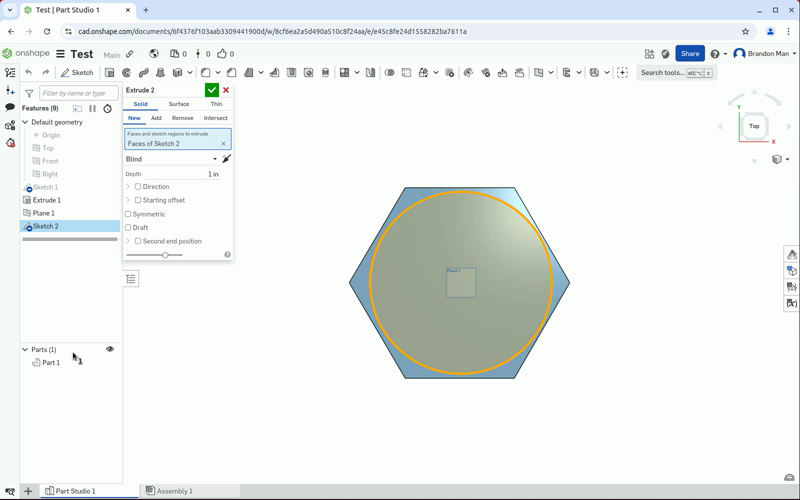
mouse_move(143, 106)
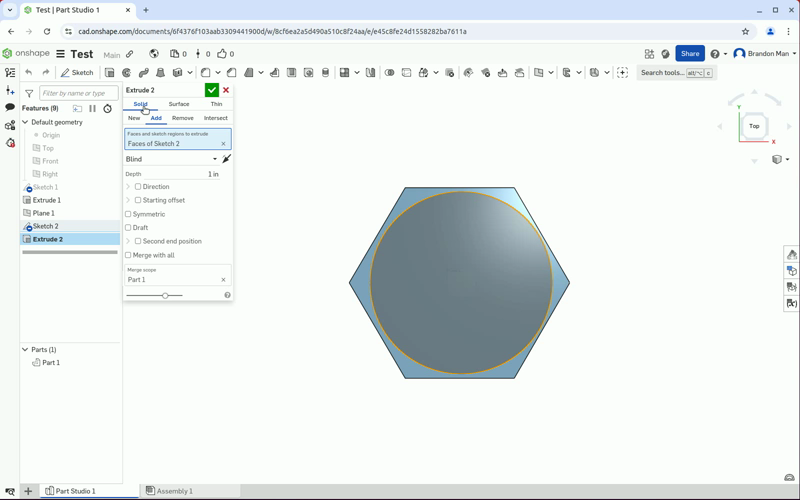
click(143, 106)
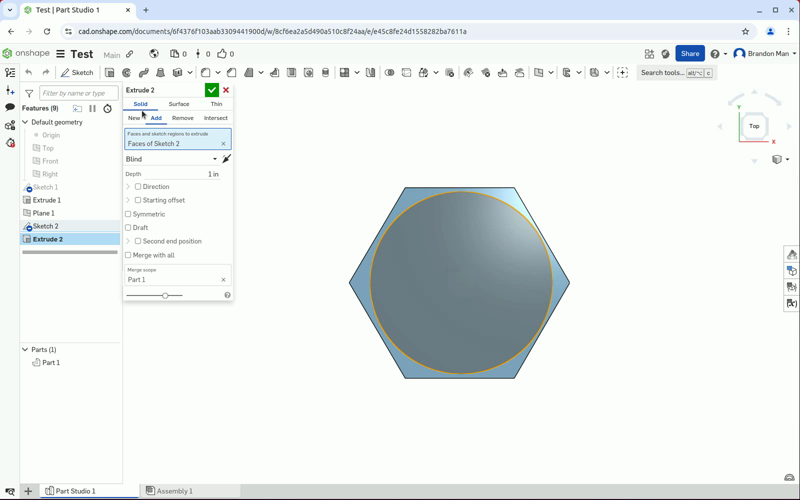
mouse_move(137, 120)
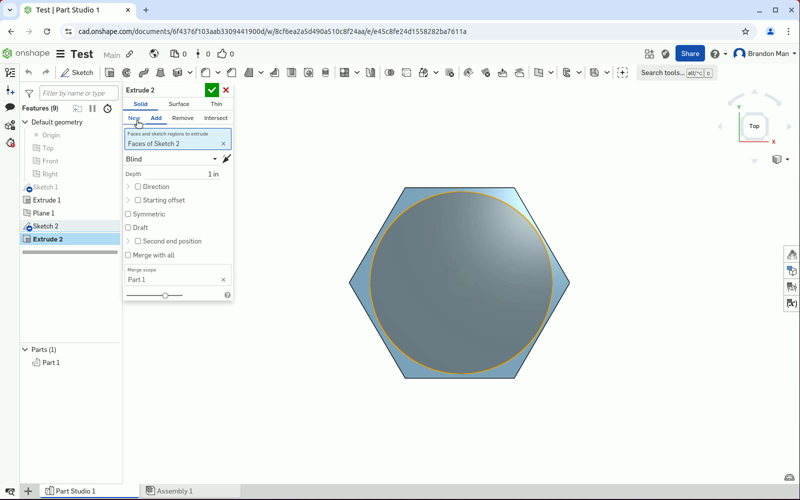
click(137, 120)
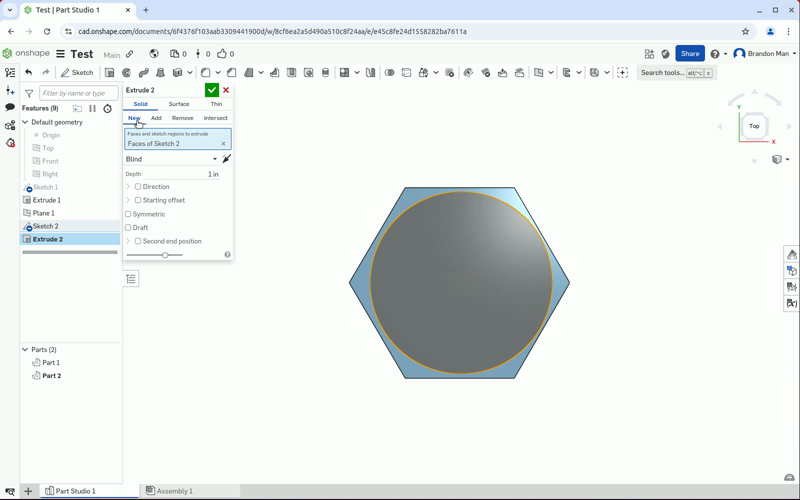
key(tab, 4)
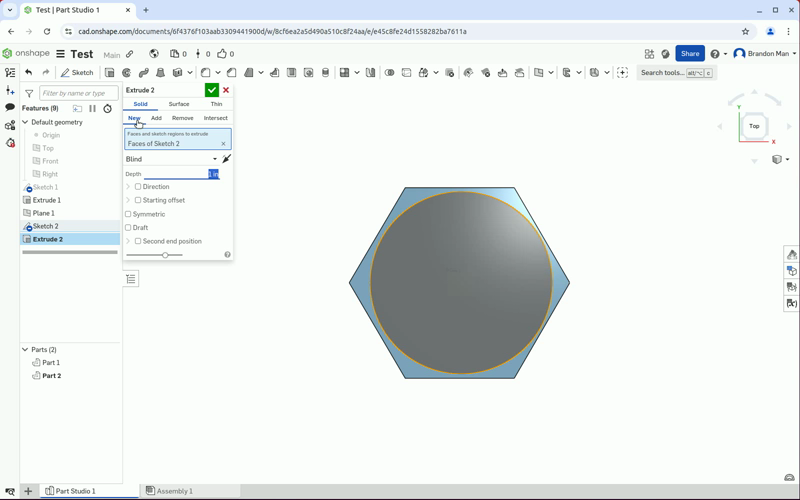
text(7.703)
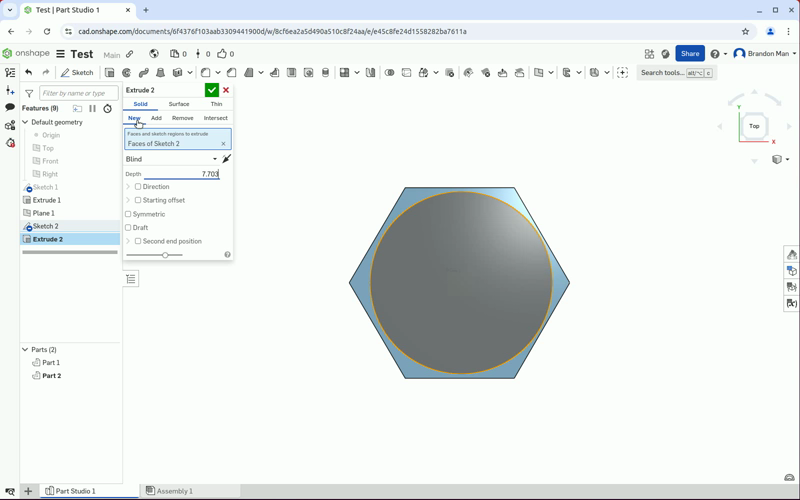
key(enter)
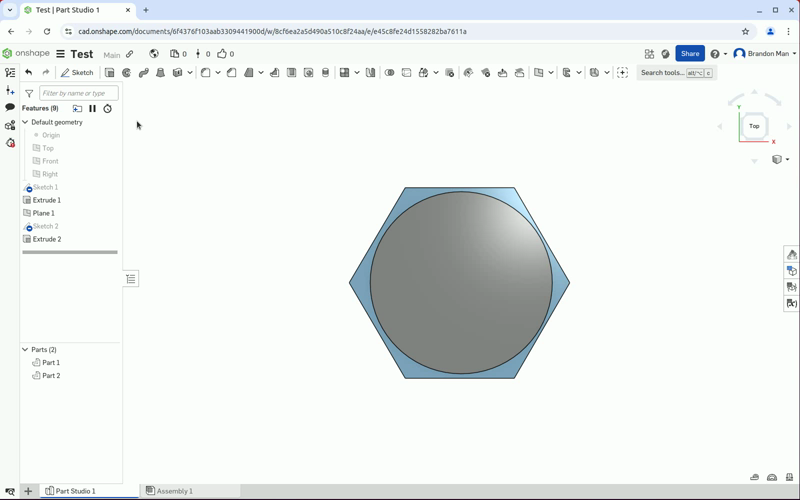
key(shift+h)
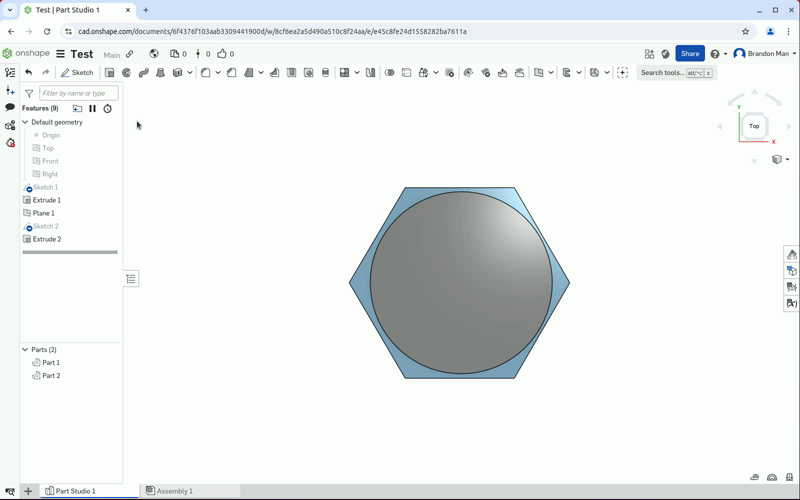
key(shift+h)
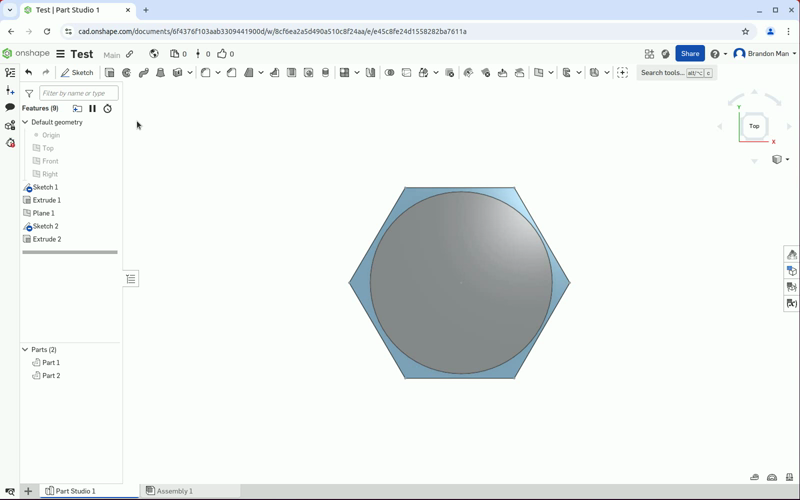
key(shift+7)
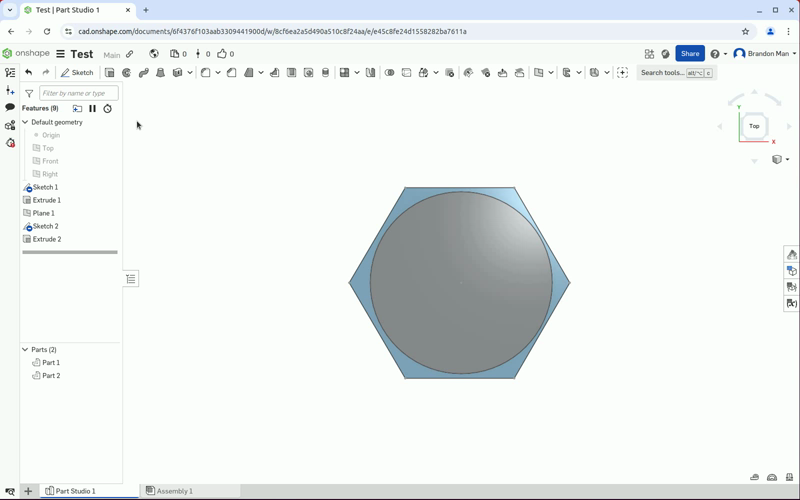
key(up, 3)
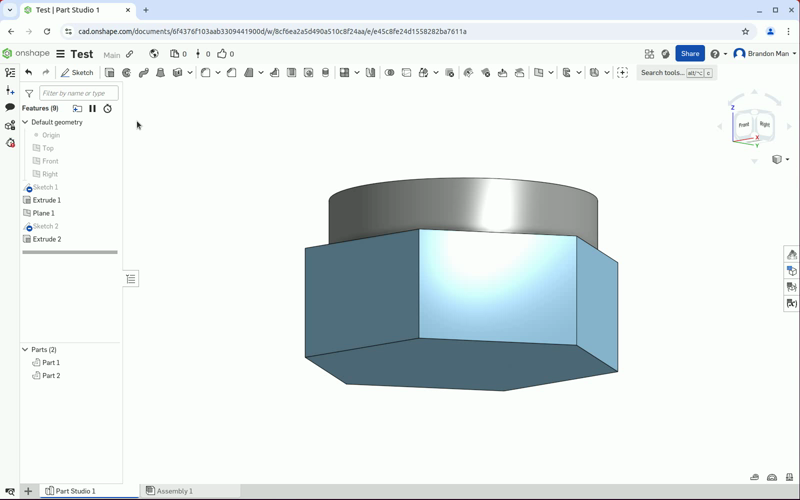
key(left, 3)
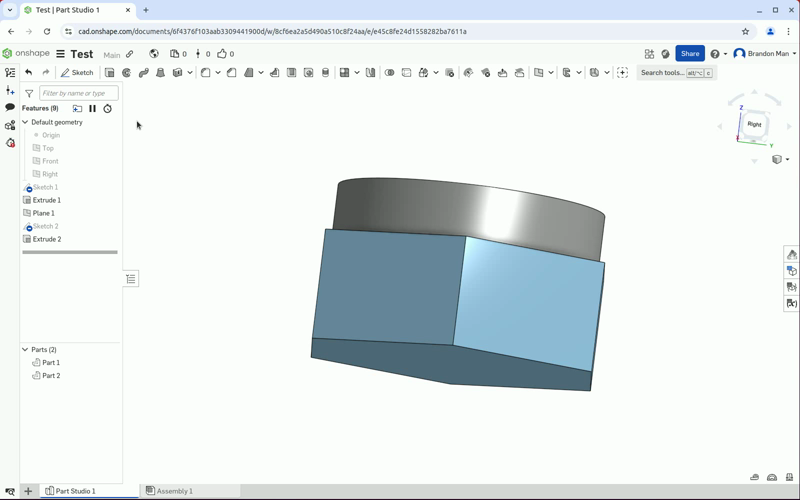
key(right, 3)
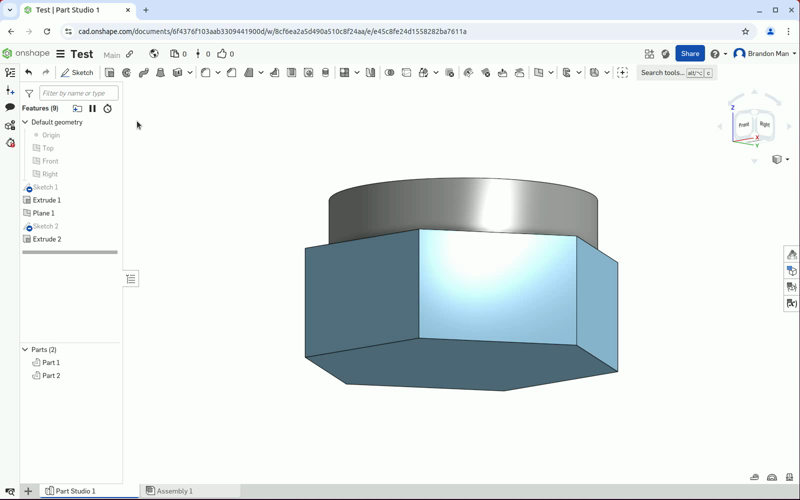
key(down, 3)
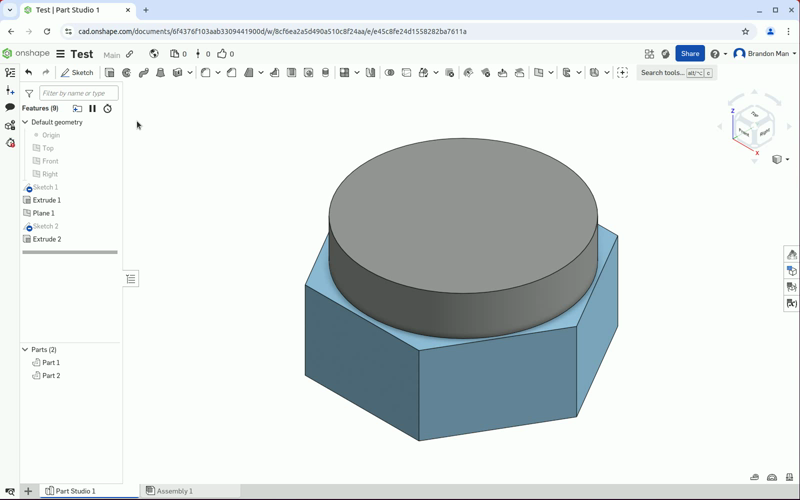
mouse_move(73, 189)
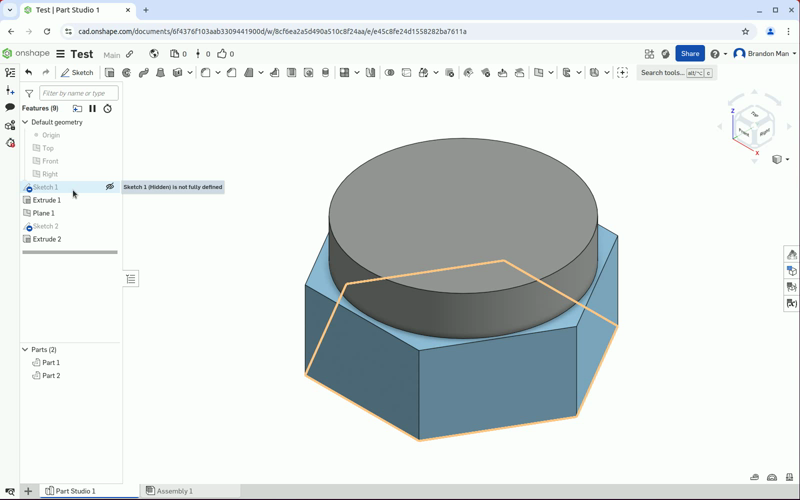
click(73, 189)